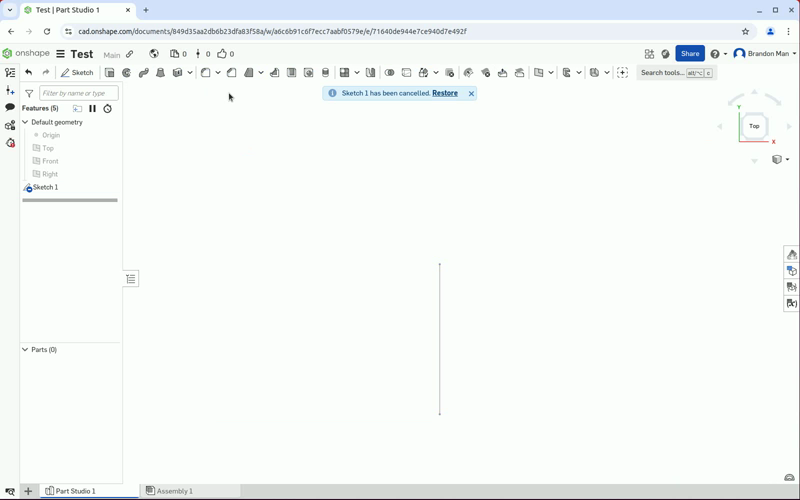
key(shift+h)
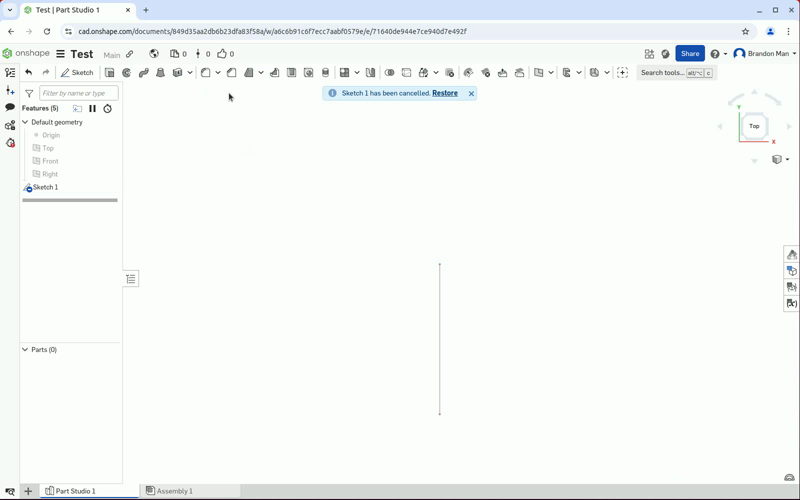
key(shift+s)
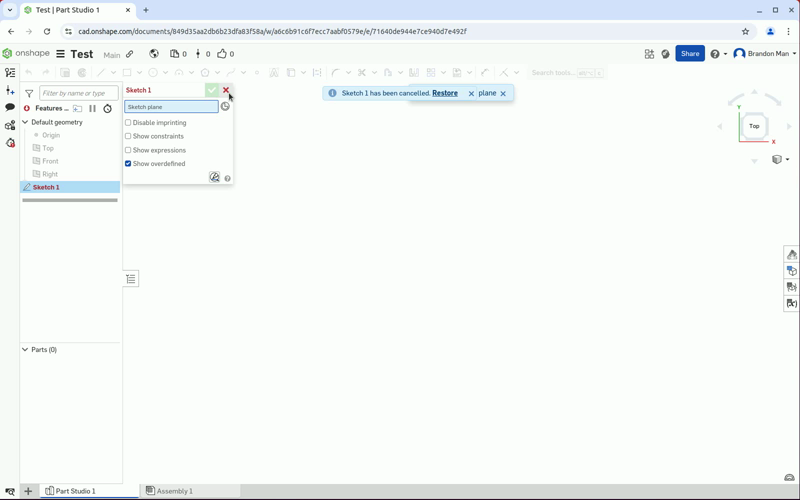
mouse_move(73, 150)
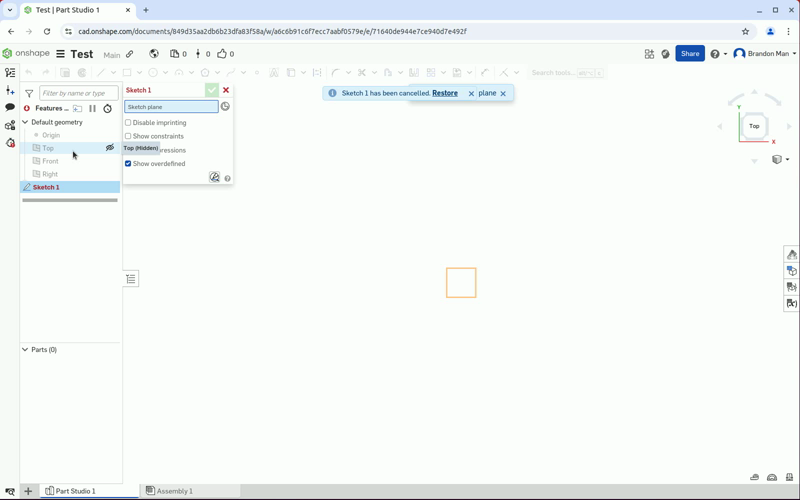
click(73, 150)
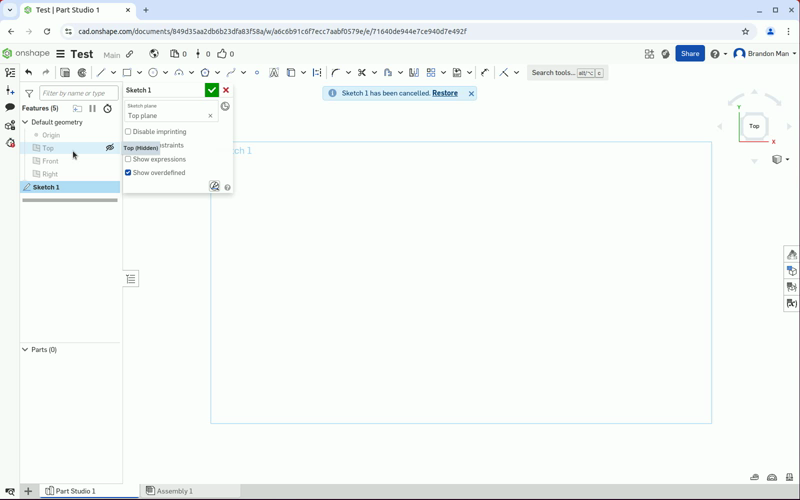
mouse_move(73, 352)
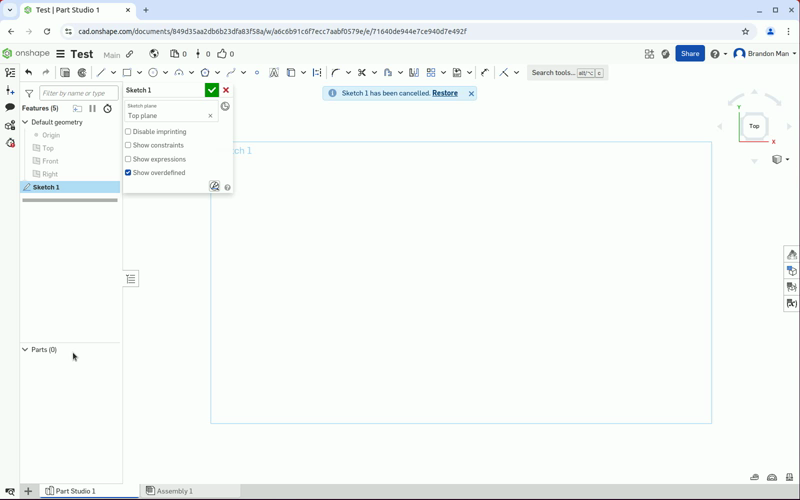
key(y)
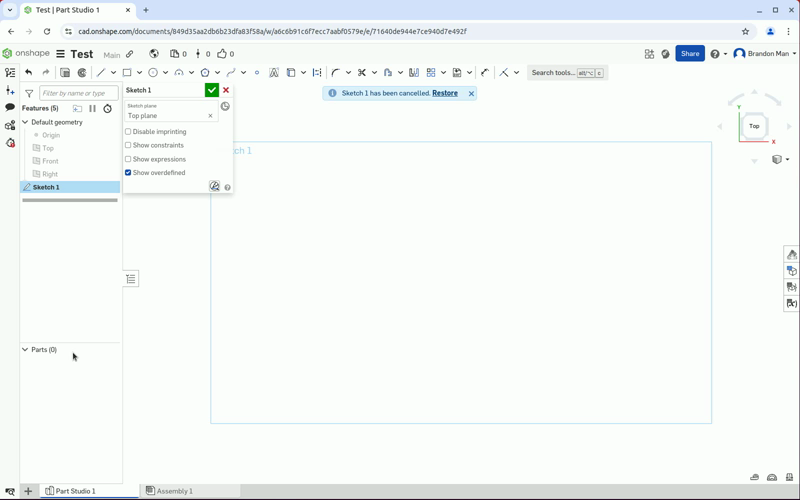
key(l)
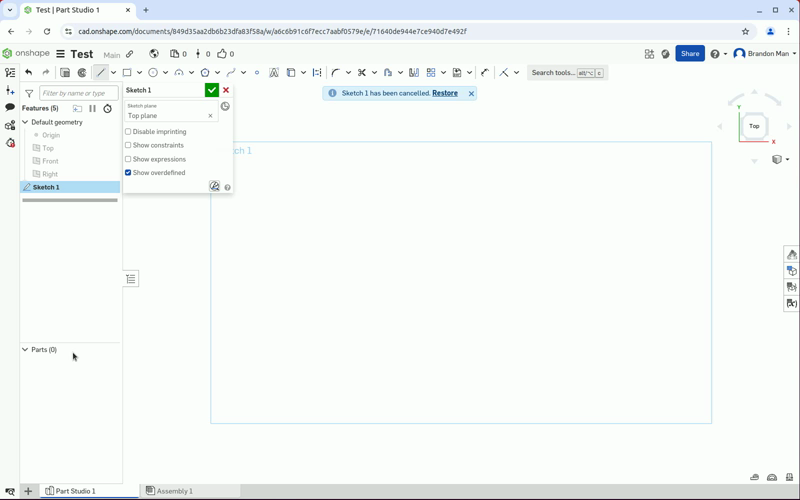
key_down(shift)
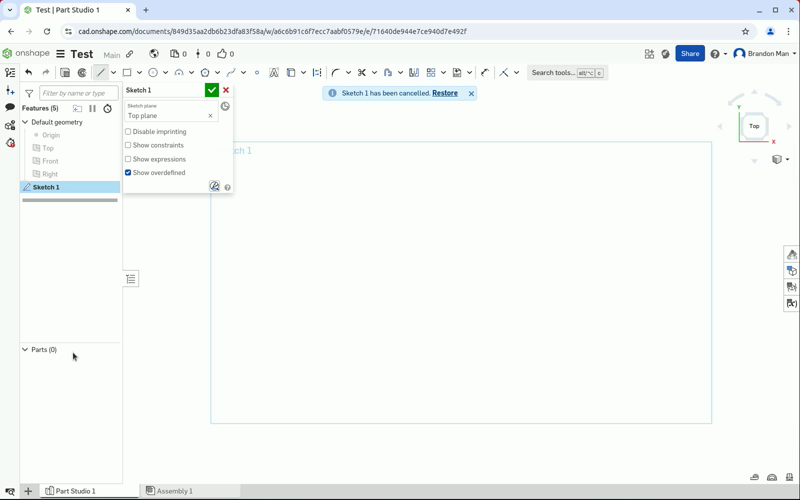
mouse_move(348, 343)
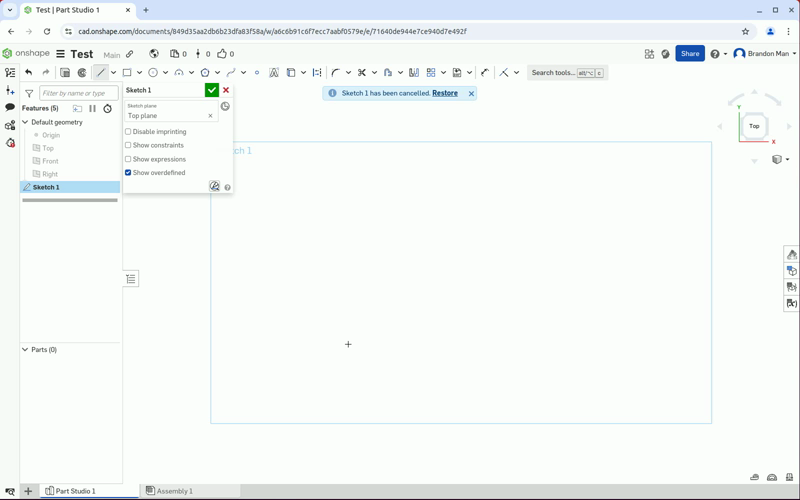
click(348, 343)
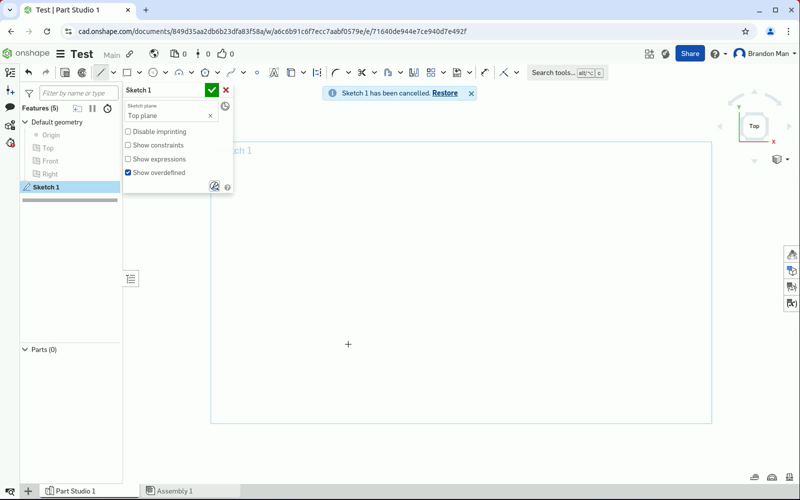
key_up(shift)
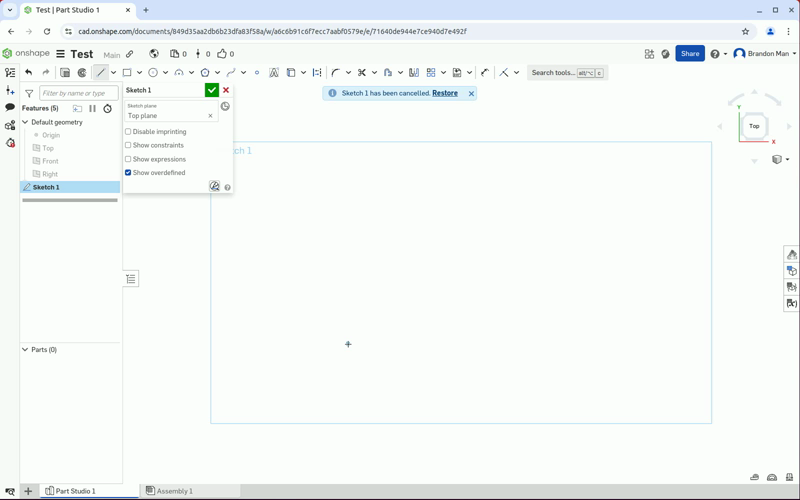
key_down(shift)
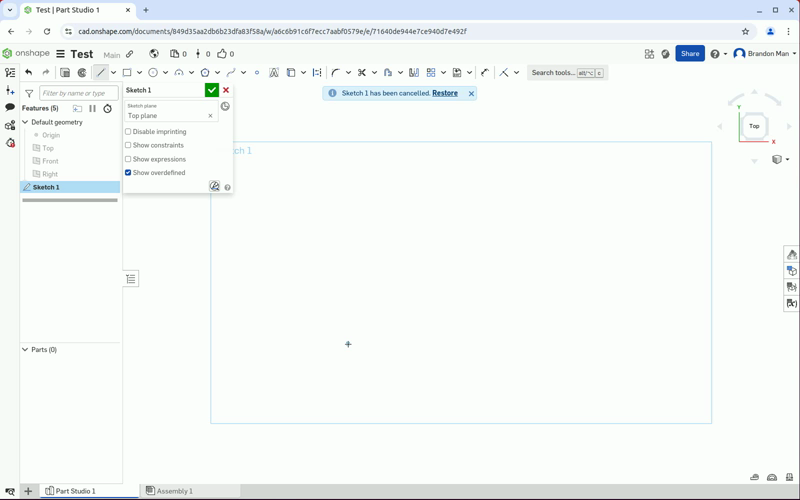
mouse_move(572, 343)
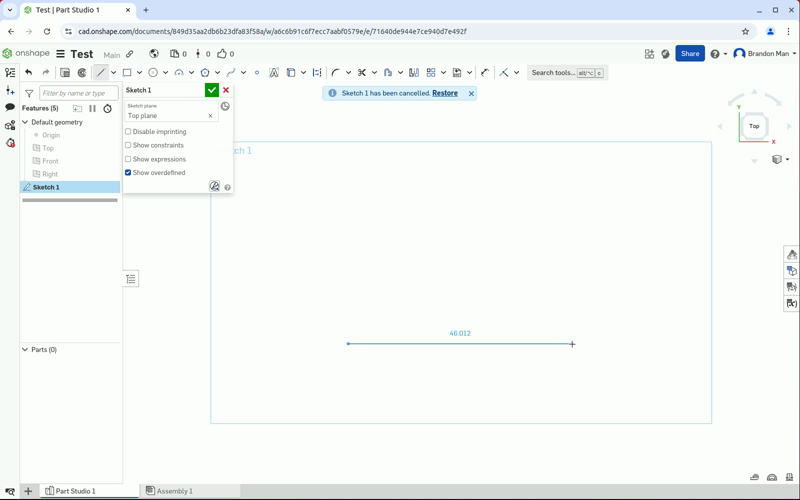
click(572, 343)
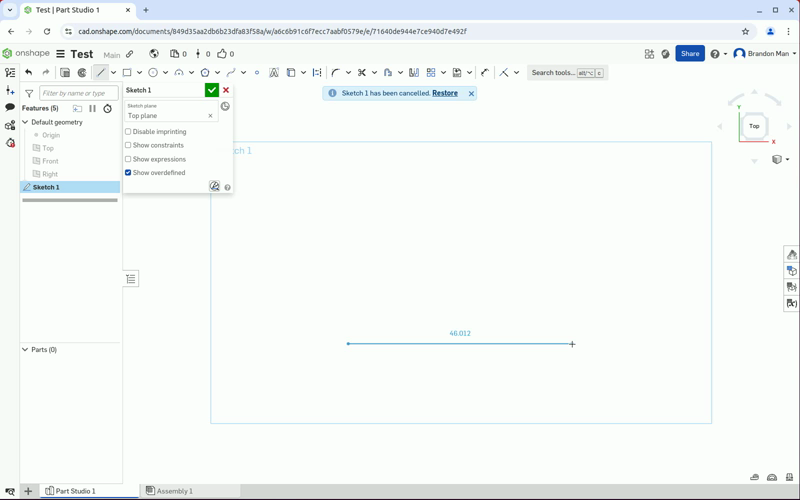
key_up(shift)
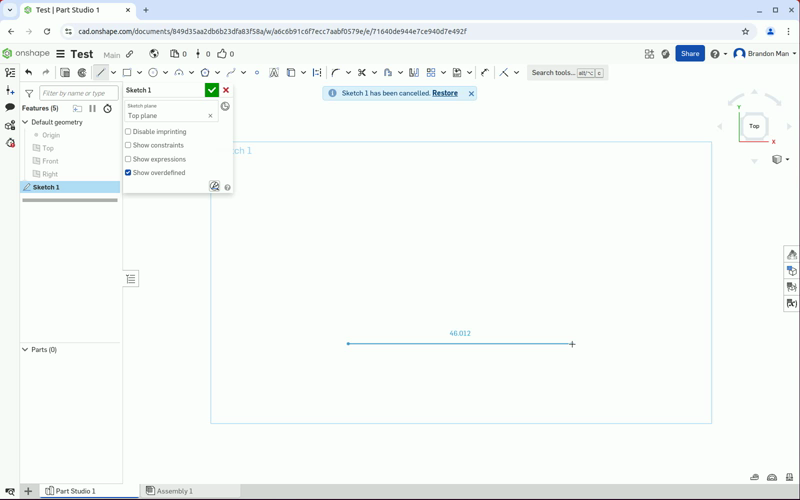
key_down(shift)
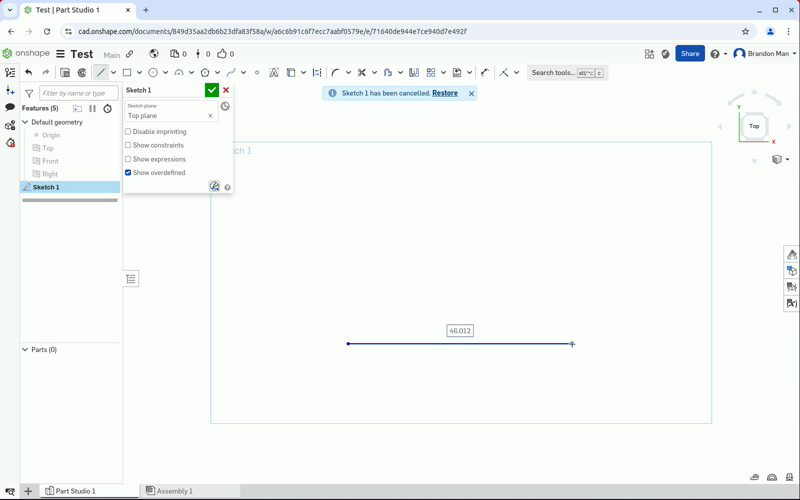
mouse_move(572, 221)
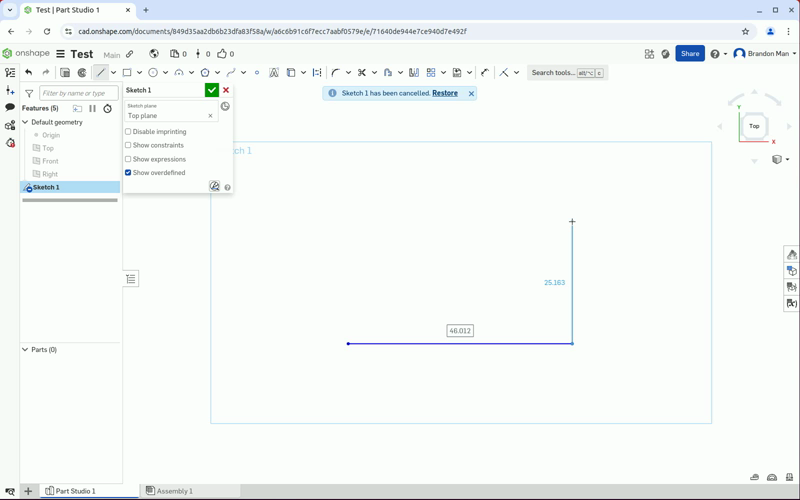
click(572, 221)
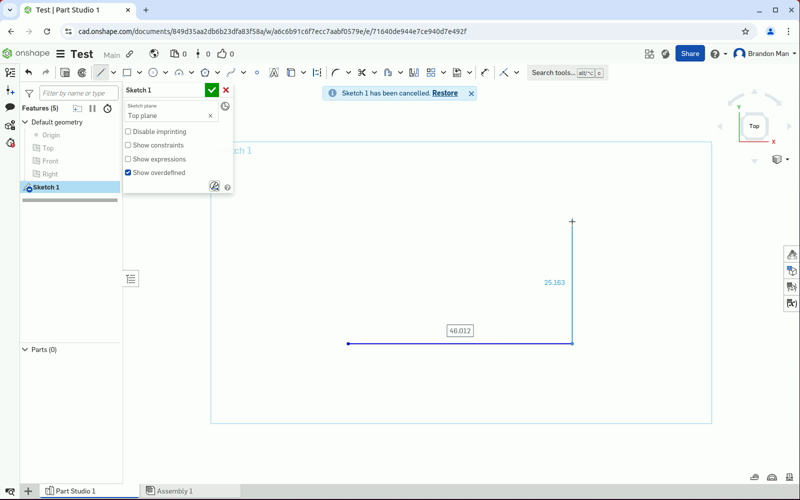
key_up(shift)
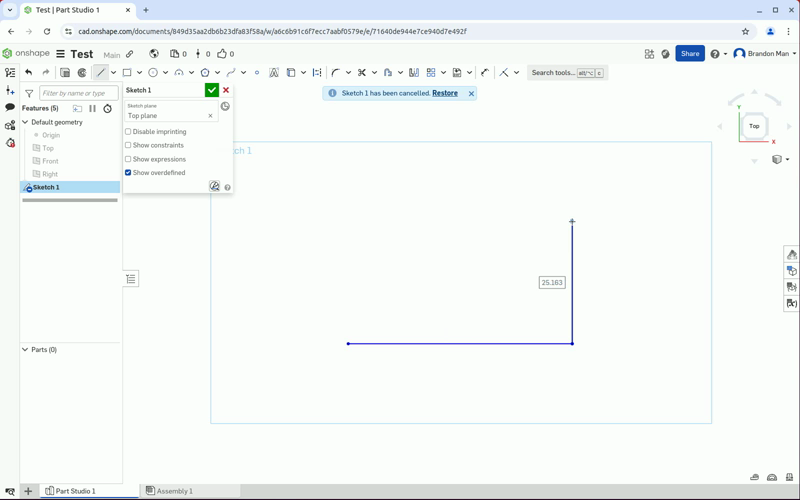
key_down(shift)
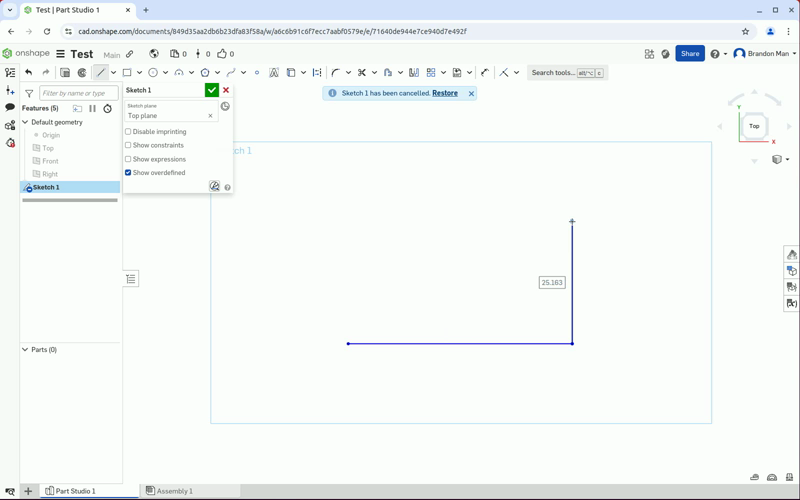
mouse_move(348, 221)
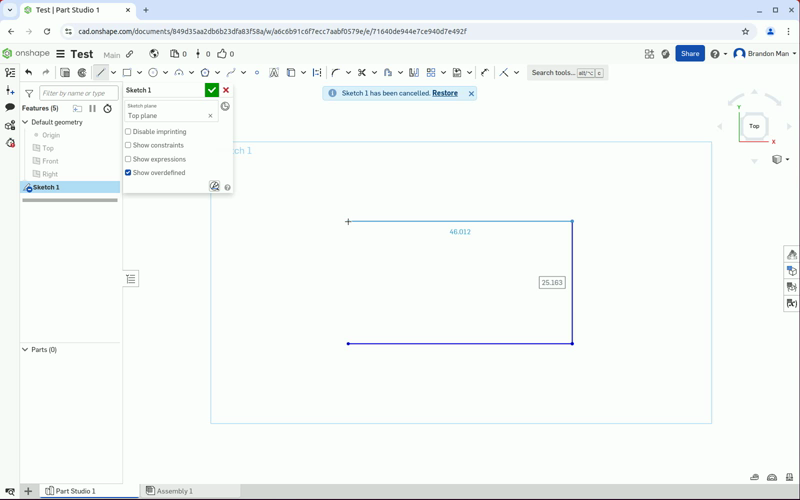
click(348, 221)
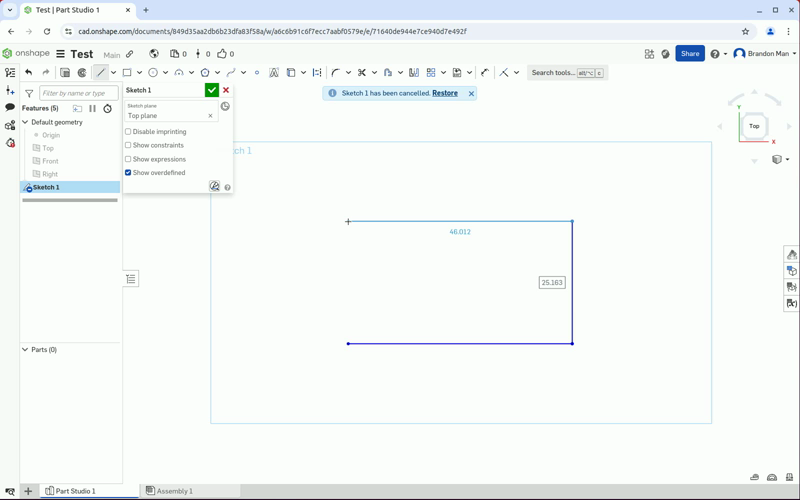
key_up(shift)
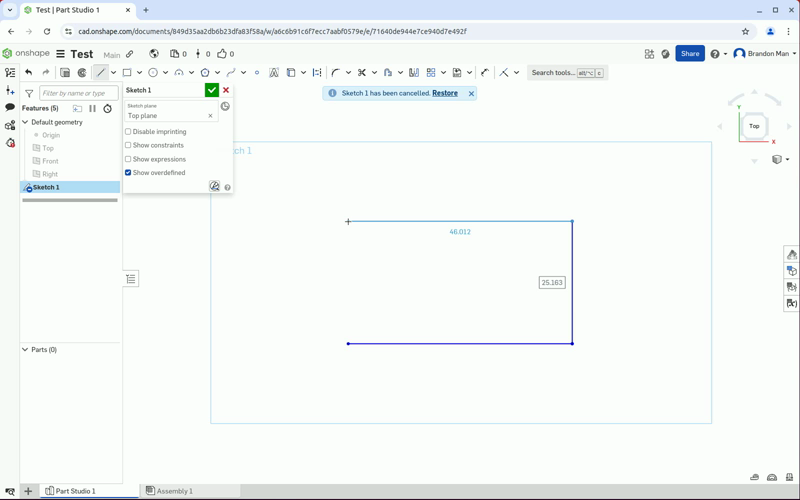
key_down(shift)
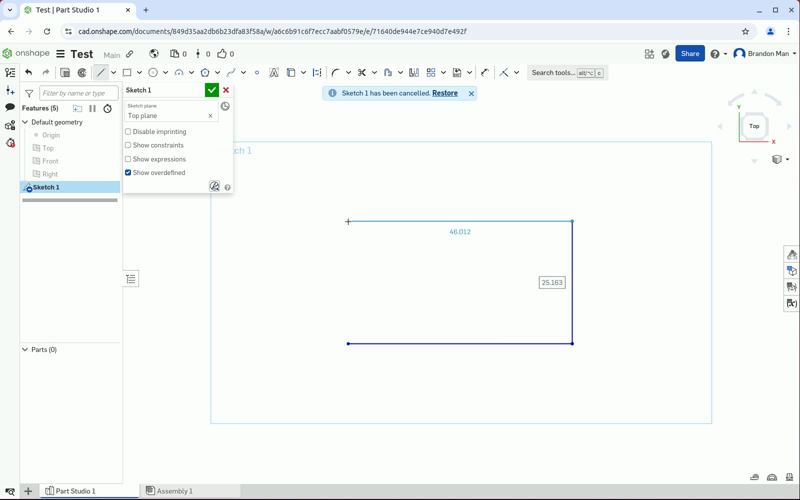
mouse_move(348, 343)
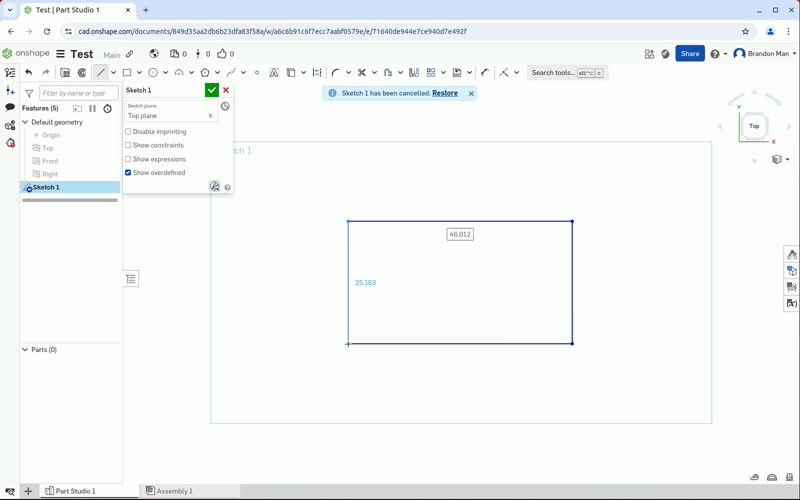
key_up(shift)
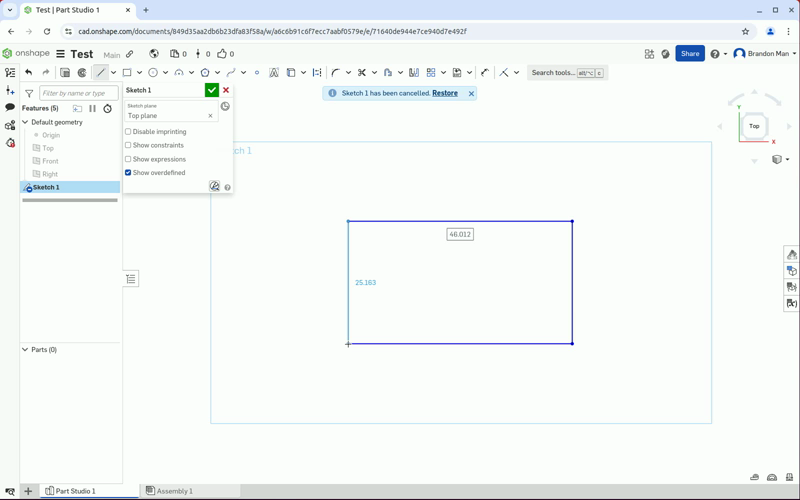
click(348, 343)
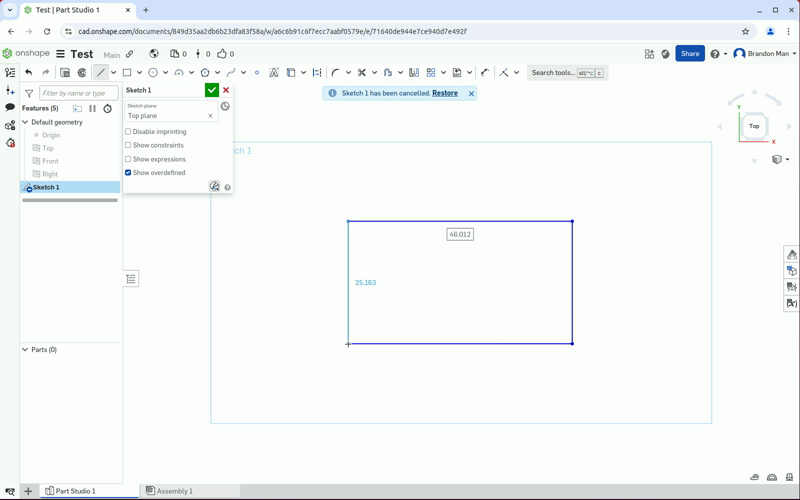
key(esc)
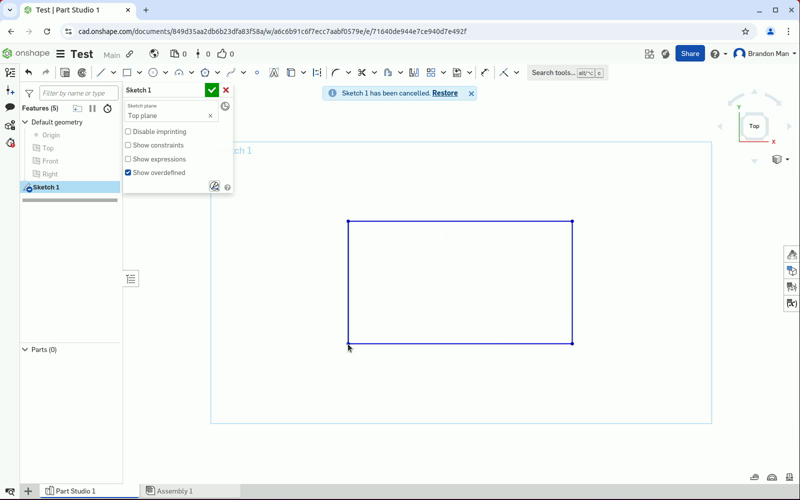
key(c)
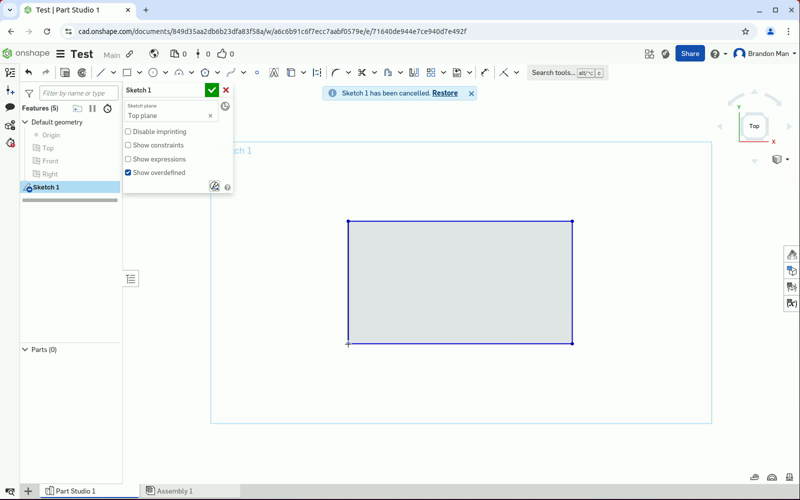
key_down(shift)
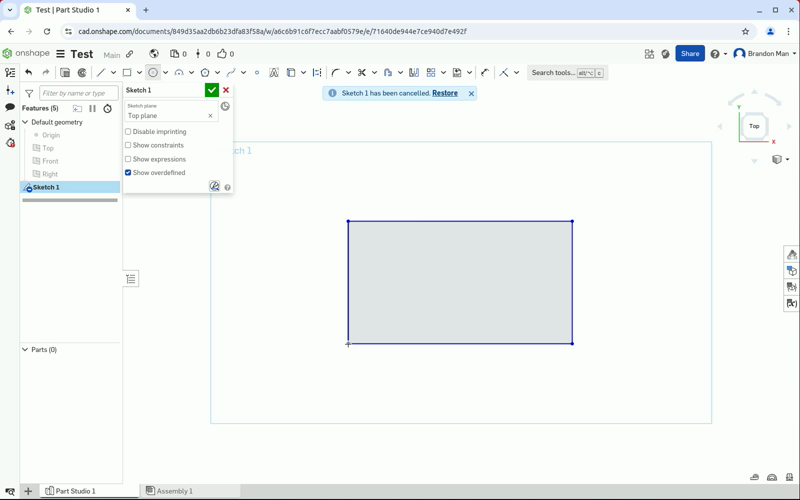
mouse_move(397, 282)
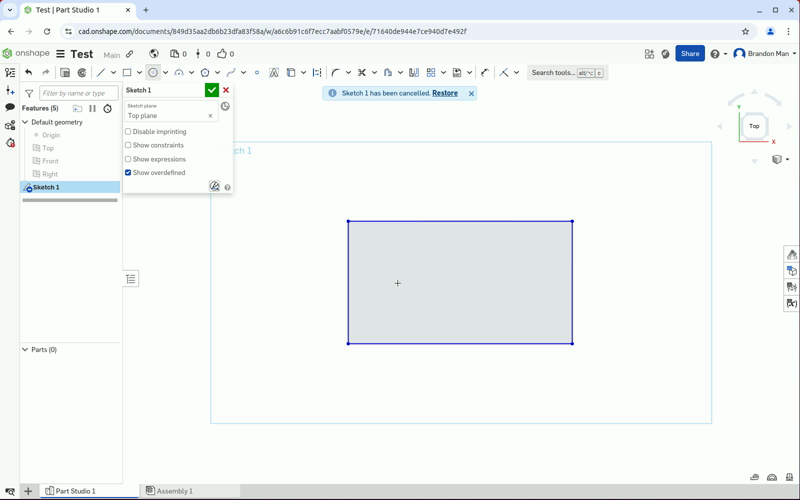
click(397, 282)
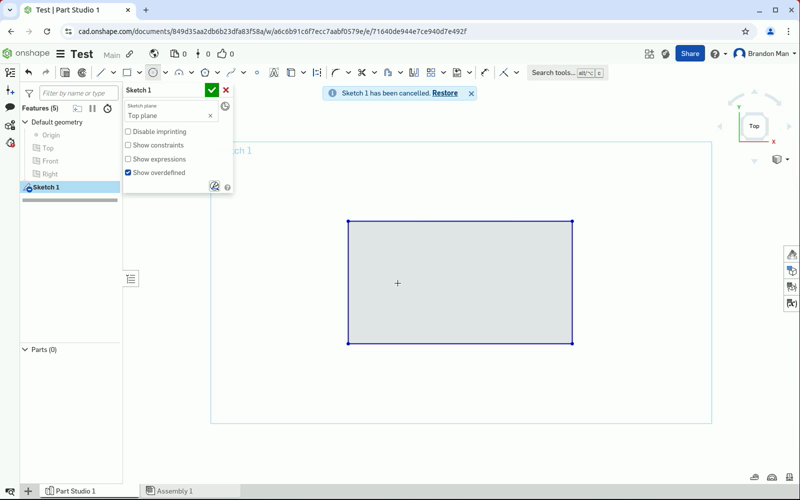
key_up(shift)
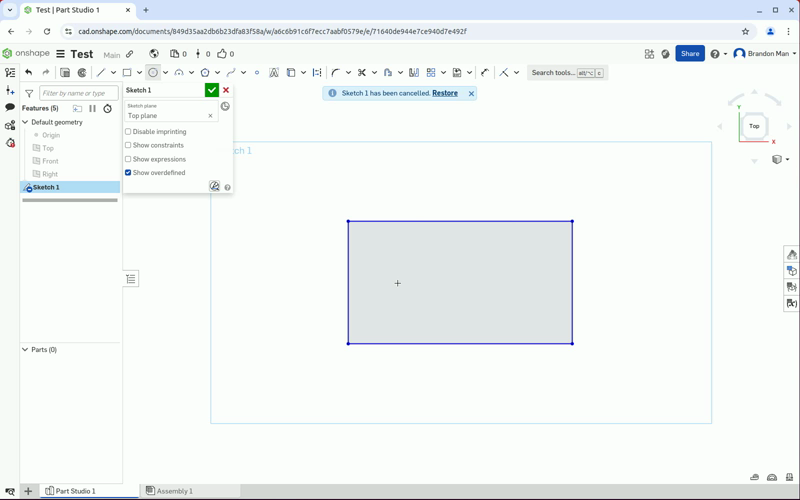
mouse_move(421, 282)
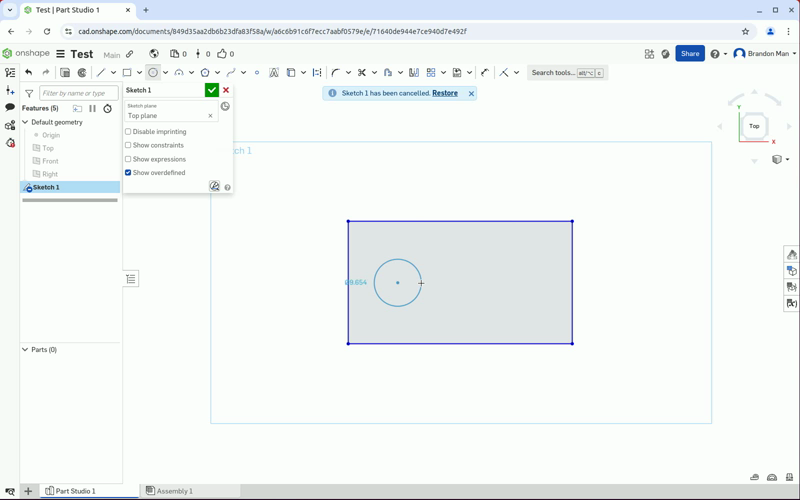
click(421, 282)
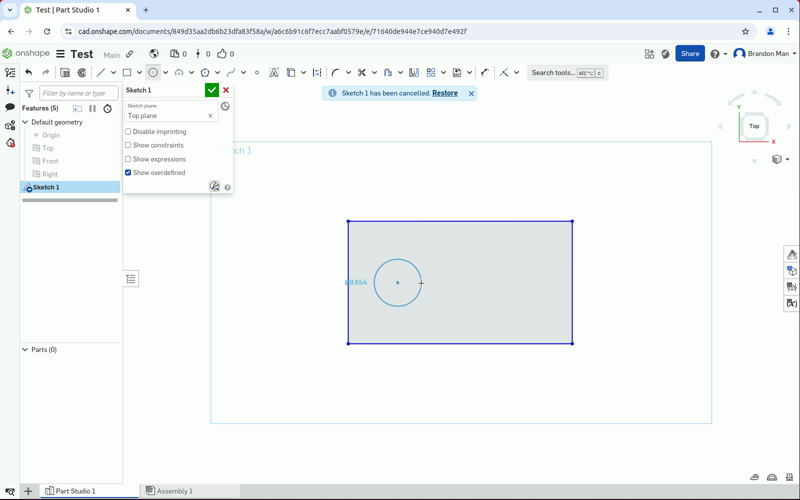
key(esc)
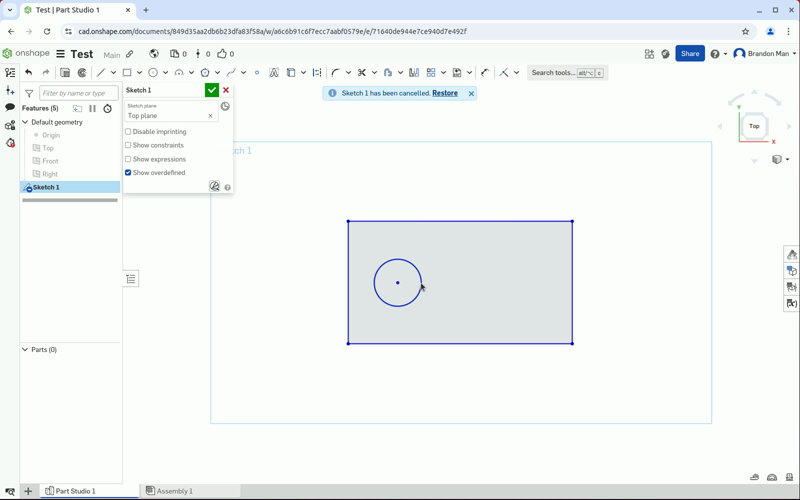
mouse_move(450, 256)
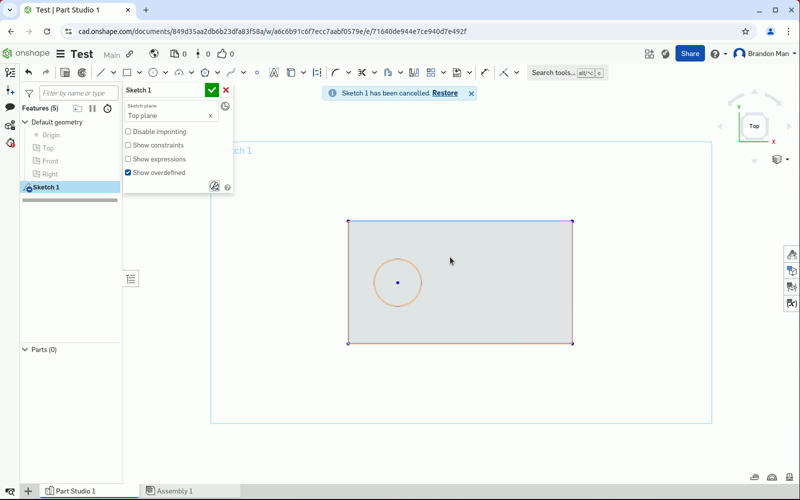
click(450, 256)
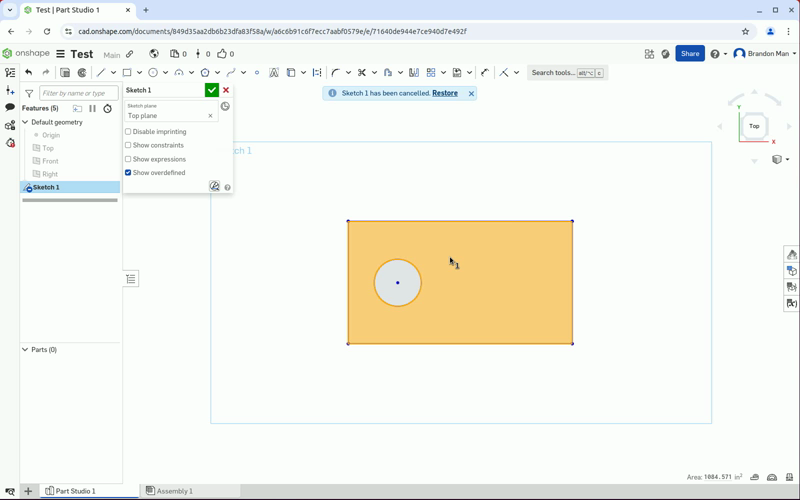
mouse_move(73, 352)
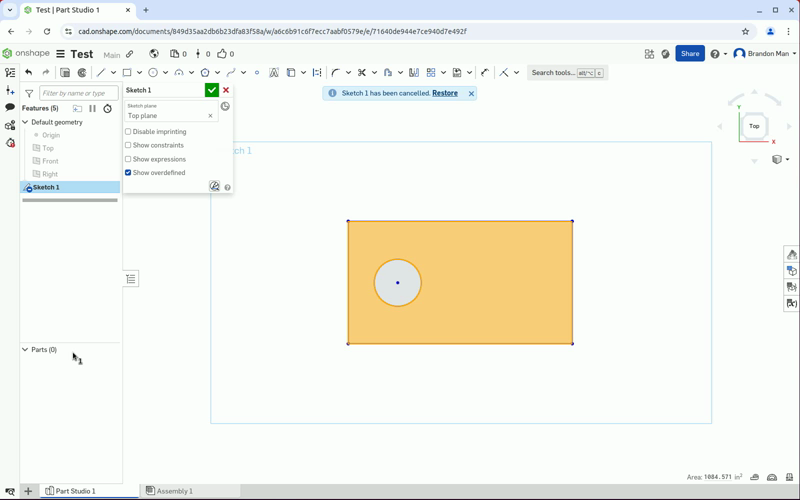
key(shift+y)
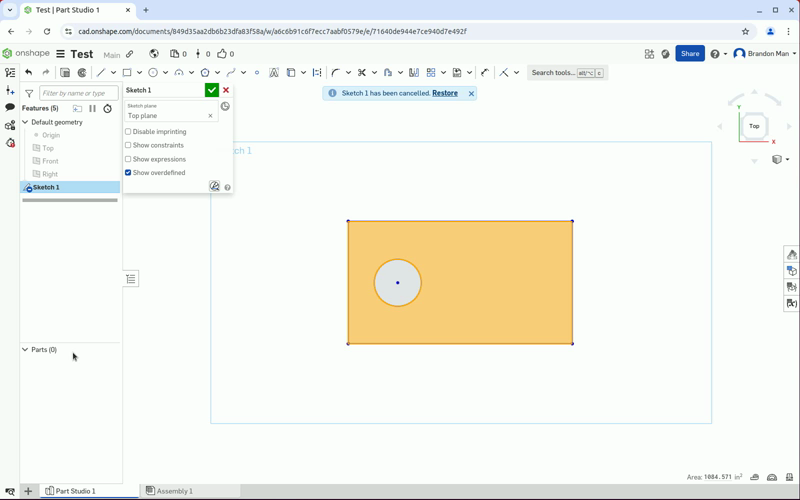
key(shift+e)
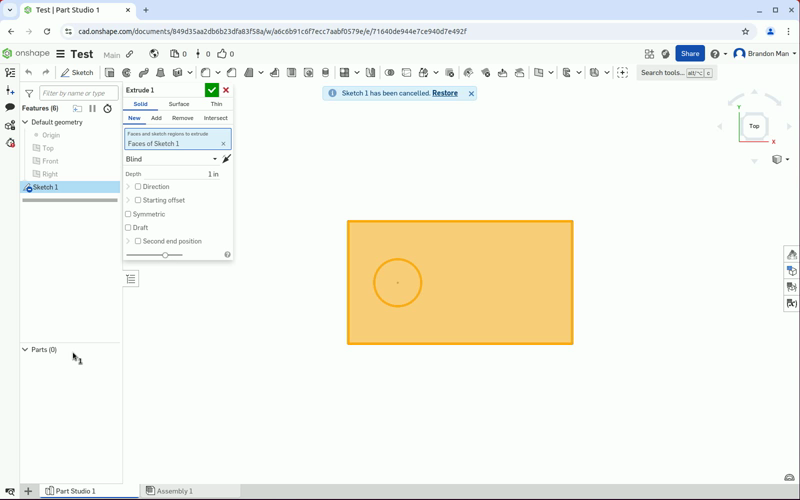
mouse_move(143, 106)
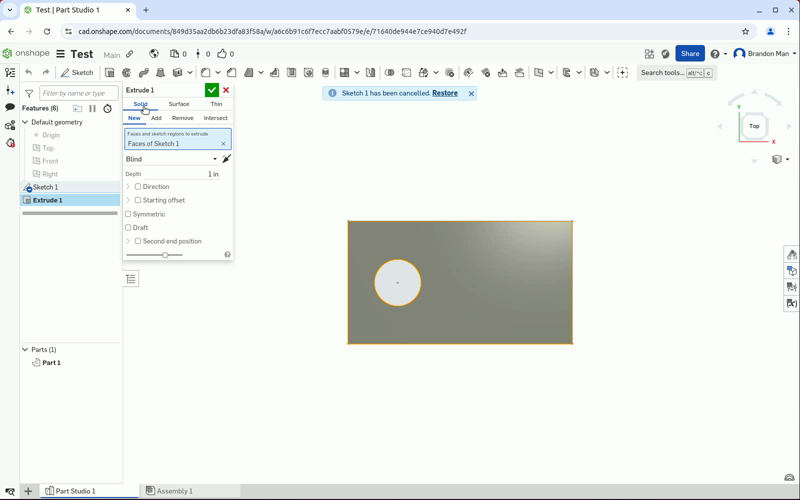
click(143, 106)
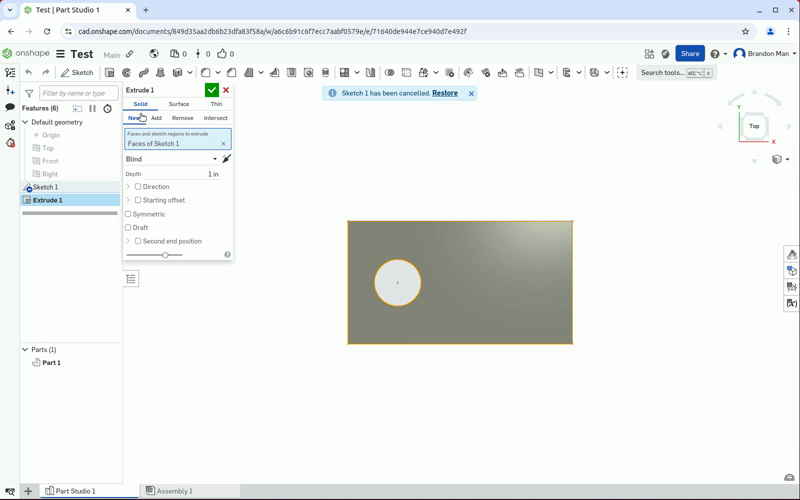
mouse_move(137, 120)
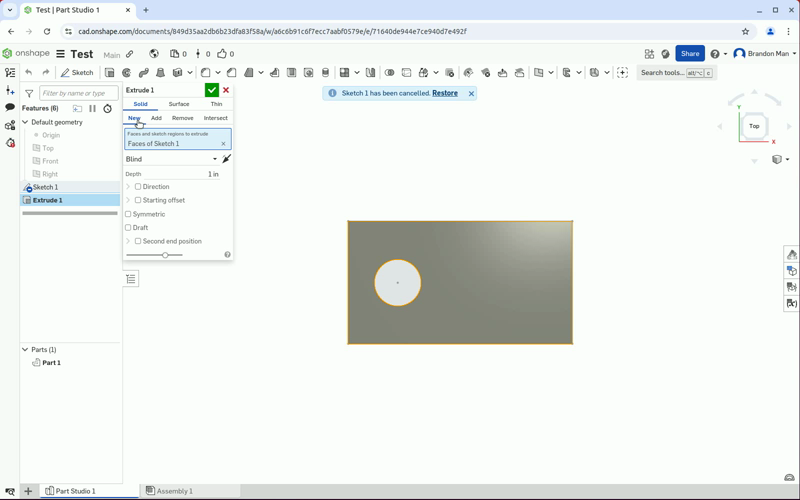
click(137, 120)
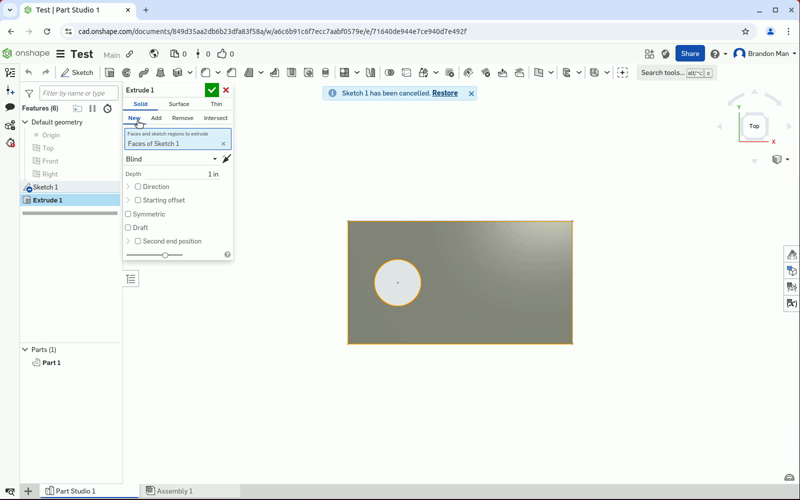
key(tab, 4)
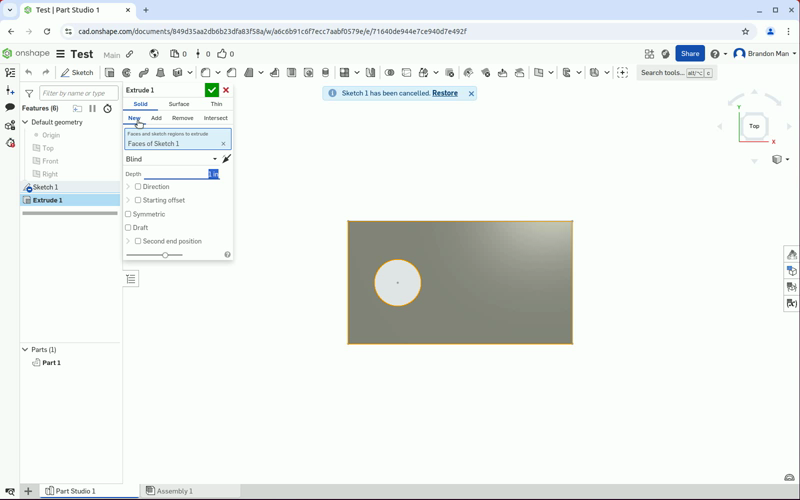
text(10.11)
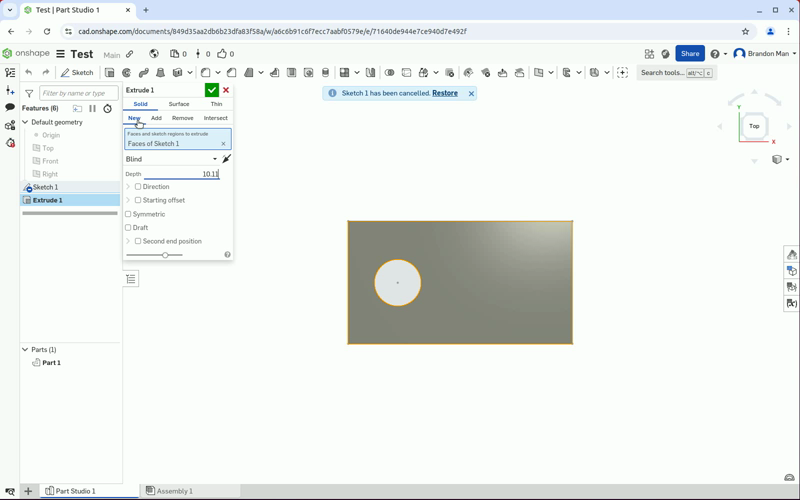
key(enter)
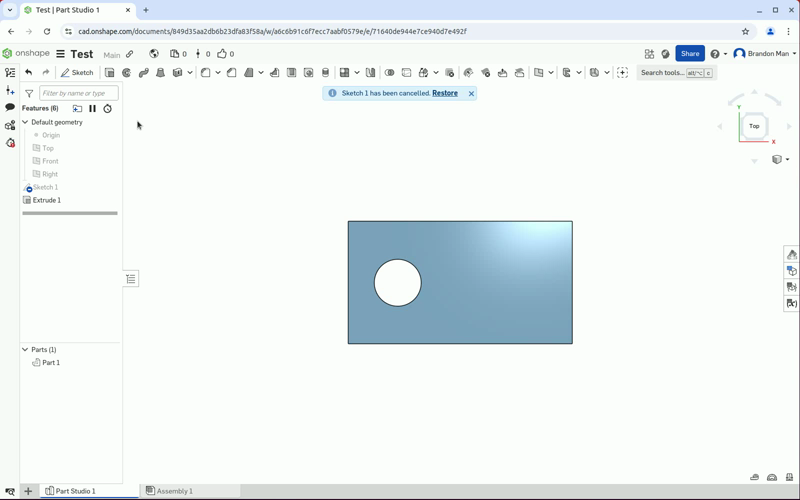
key(shift+h)
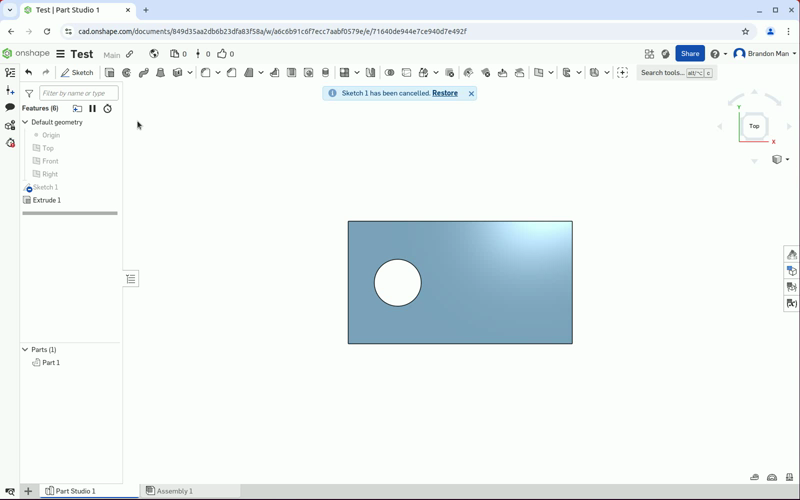
key(shift+h)
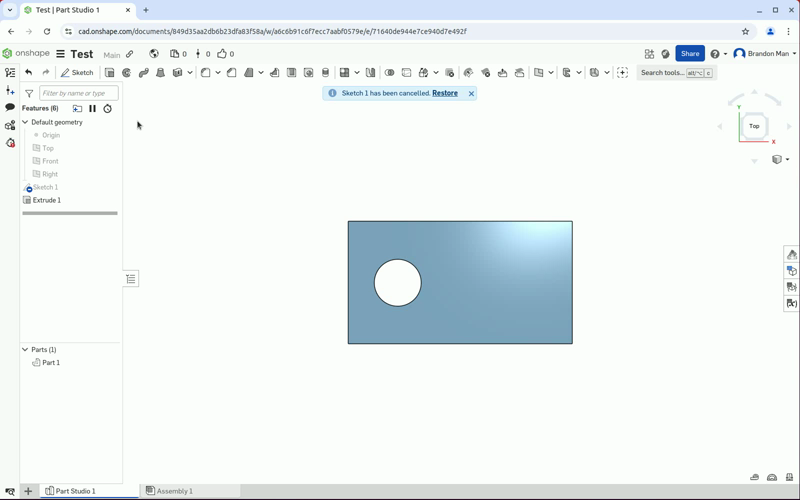
mouse_move(73, 189)
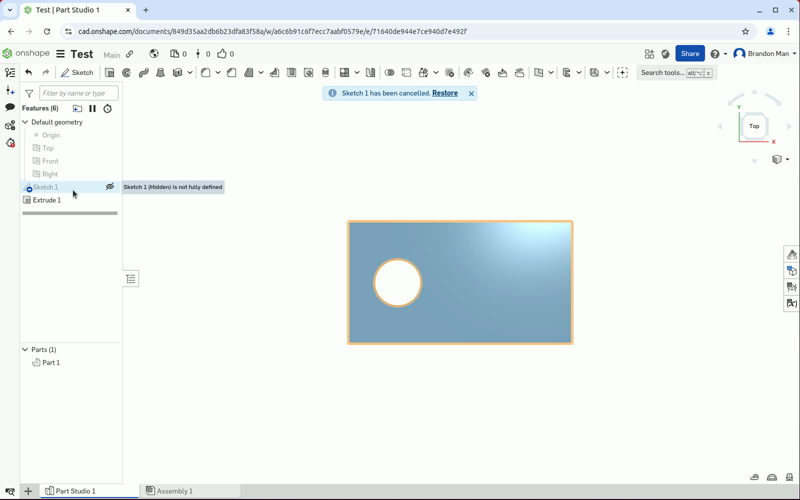
click(73, 189)
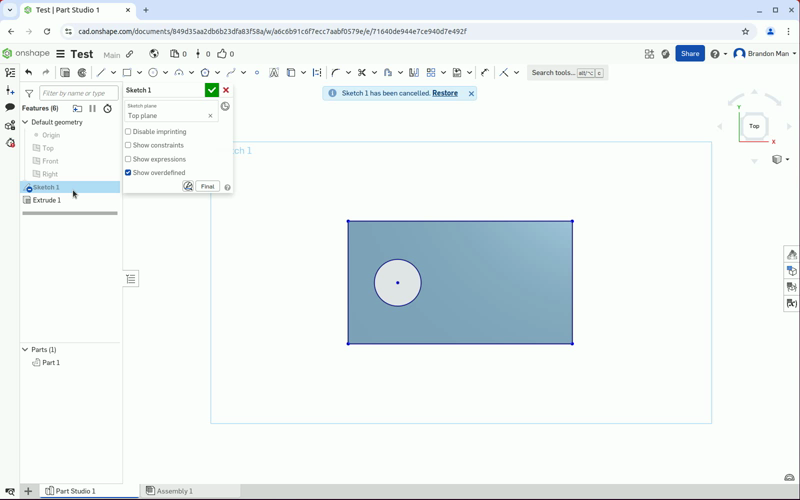
mouse_move(229, 92)
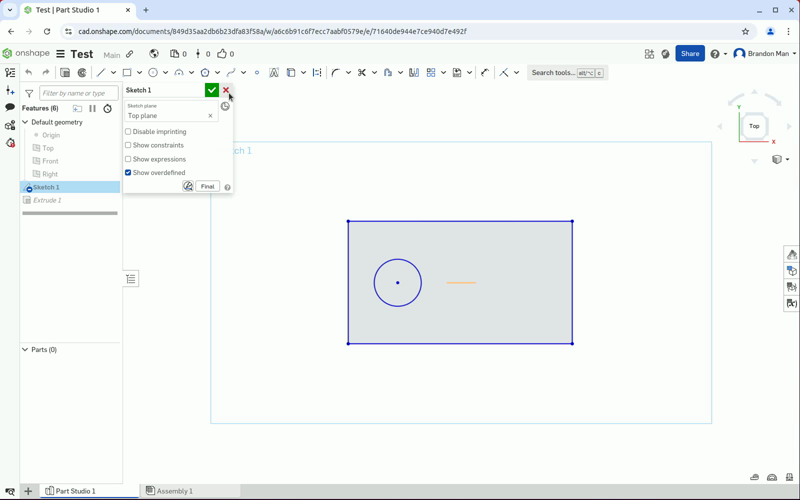
click(229, 92)
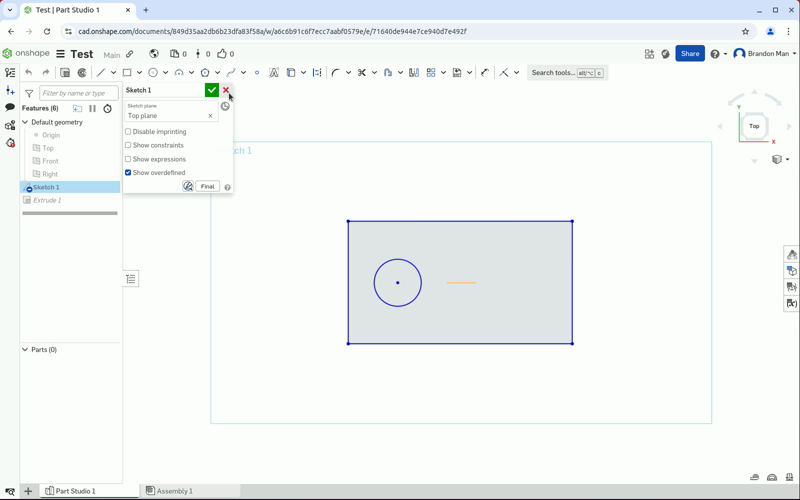
key(shift+s)
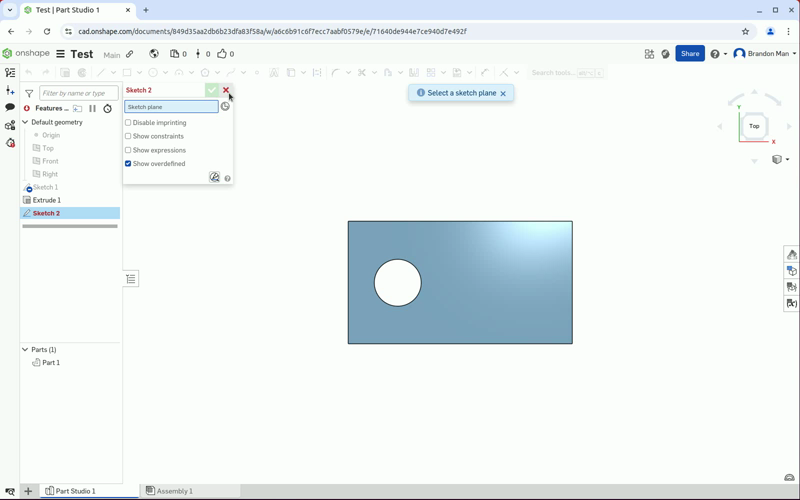
mouse_move(73, 150)
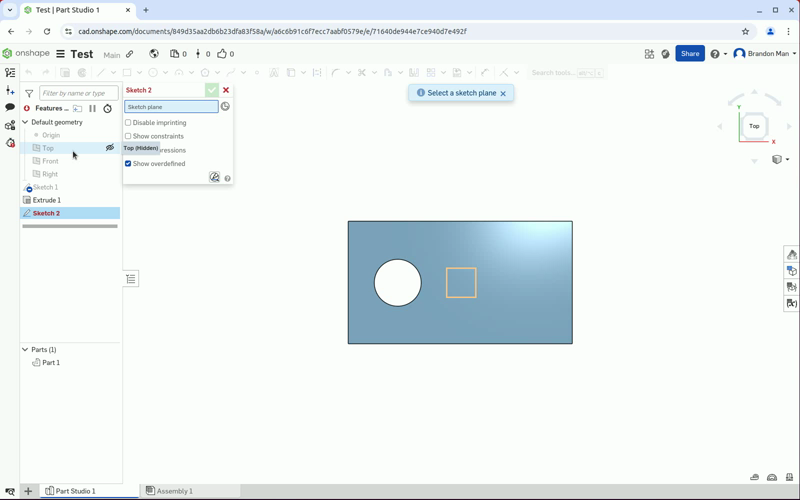
click(73, 150)
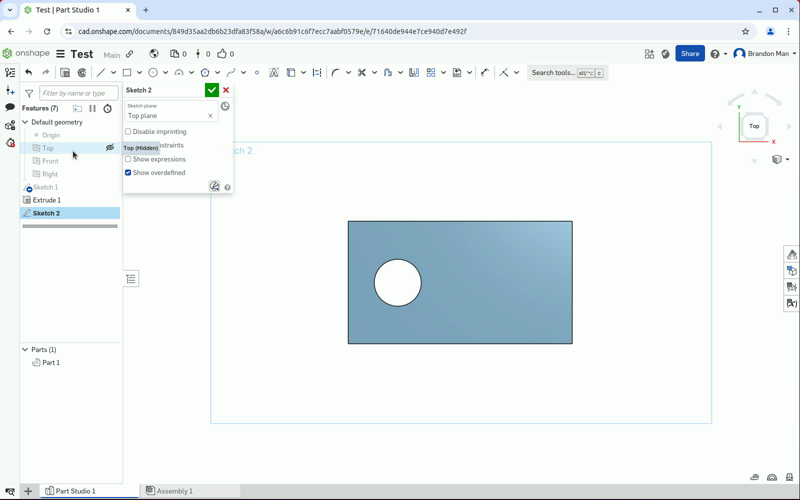
mouse_move(73, 352)
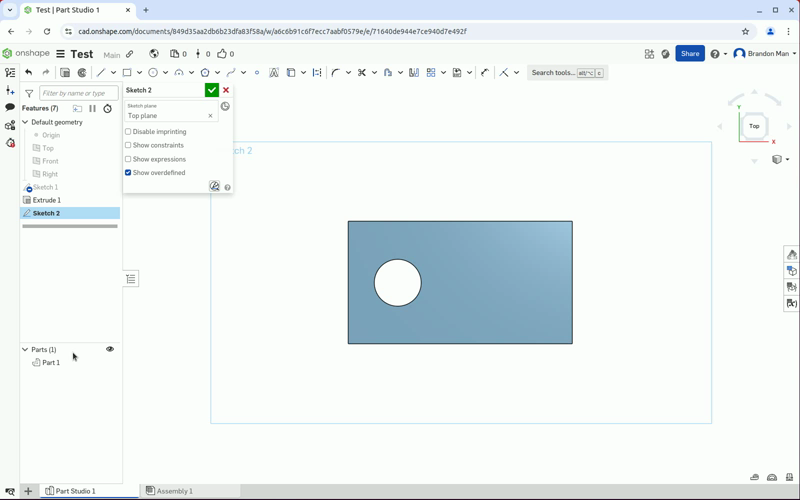
key(y)
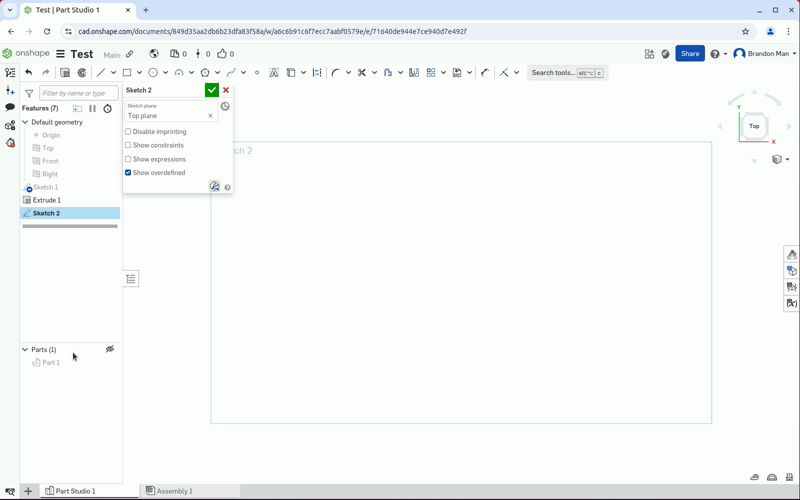
key(c)
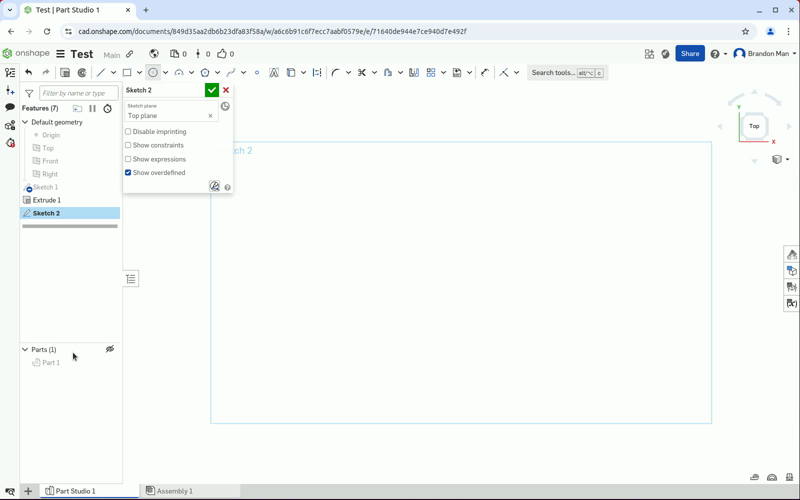
key_down(shift)
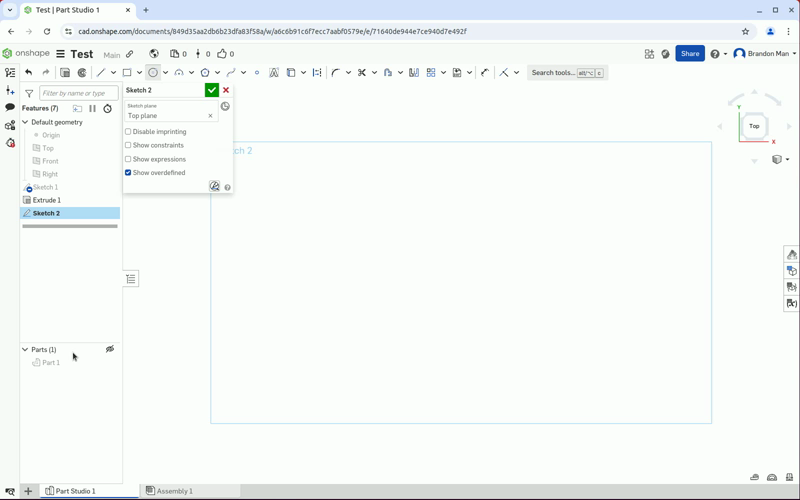
mouse_move(398, 282)
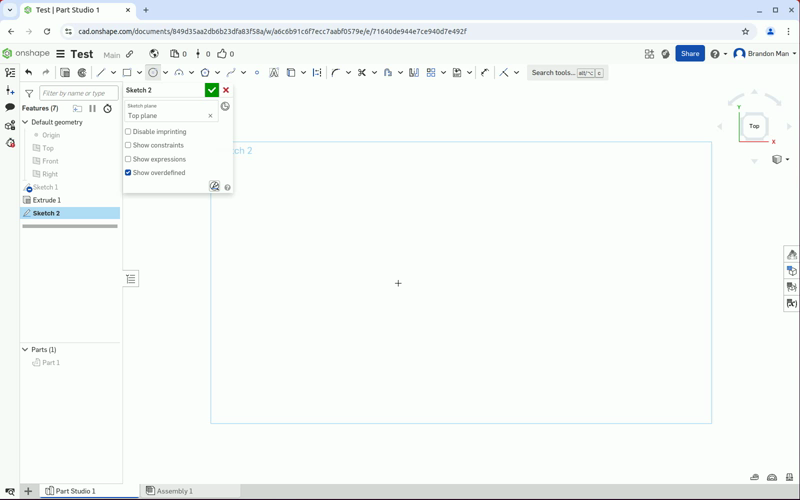
click(398, 282)
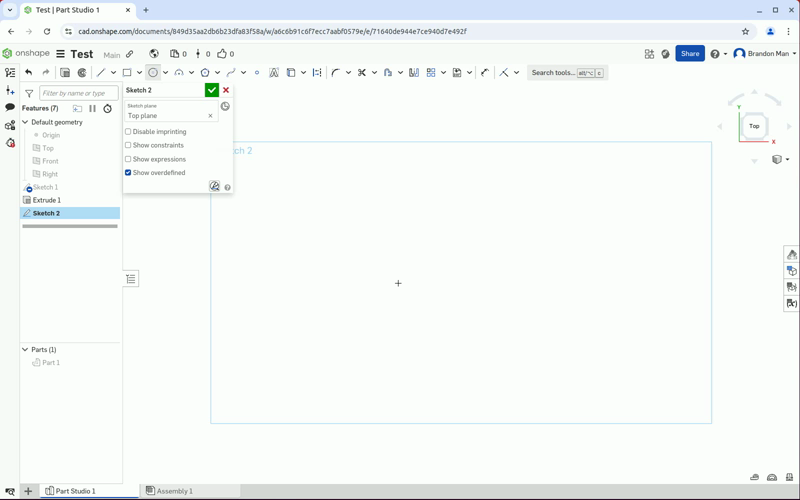
key_up(shift)
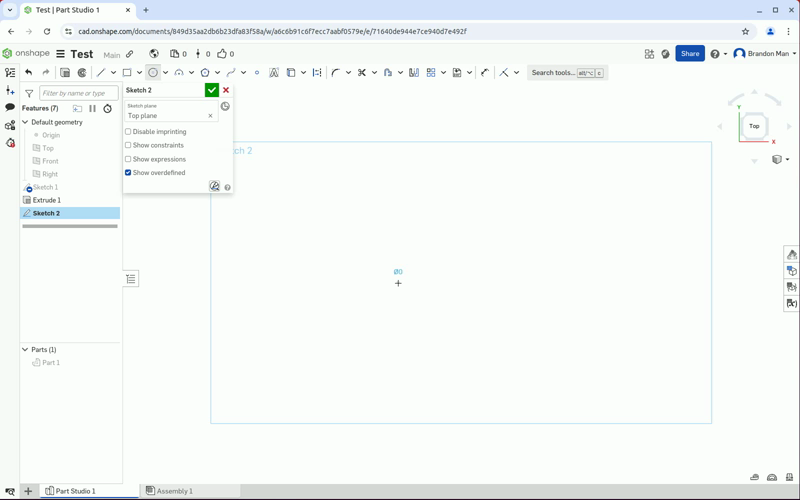
mouse_move(421, 282)
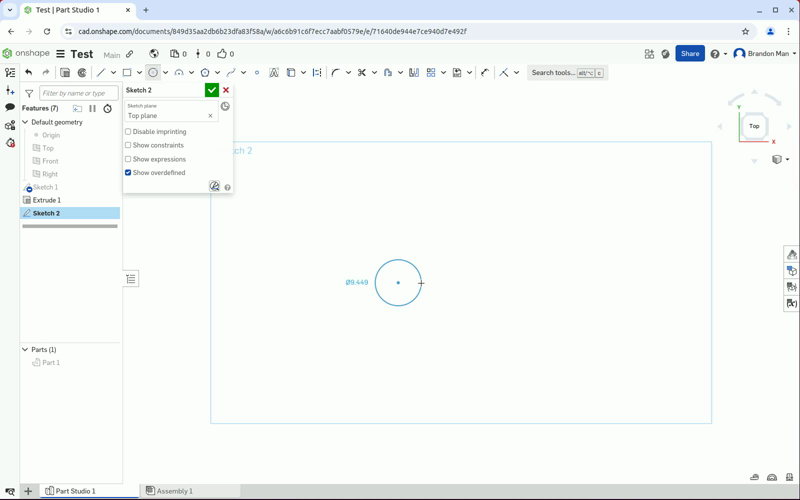
click(421, 282)
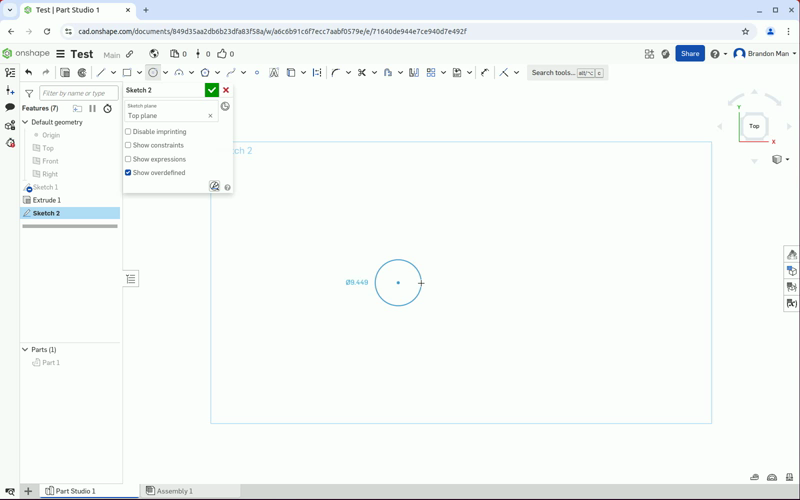
key(esc)
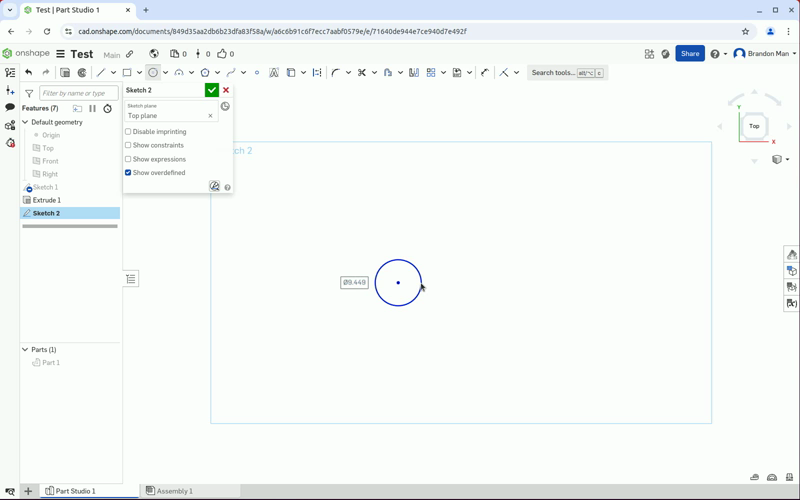
mouse_move(386, 291)
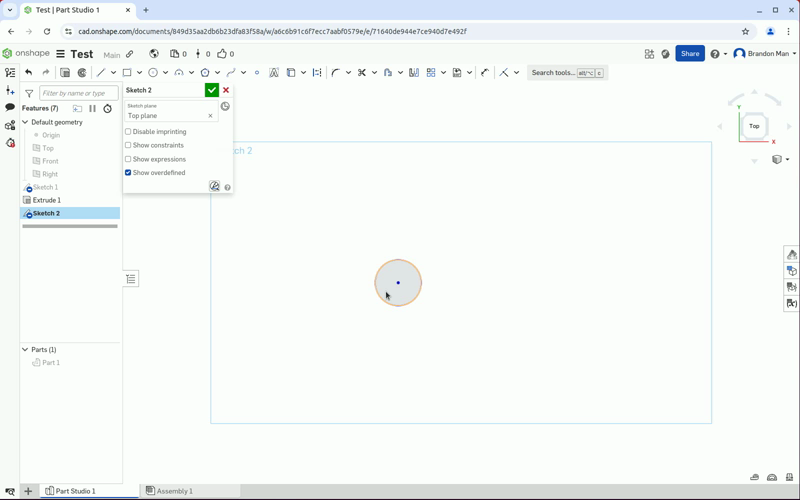
scroll(6)
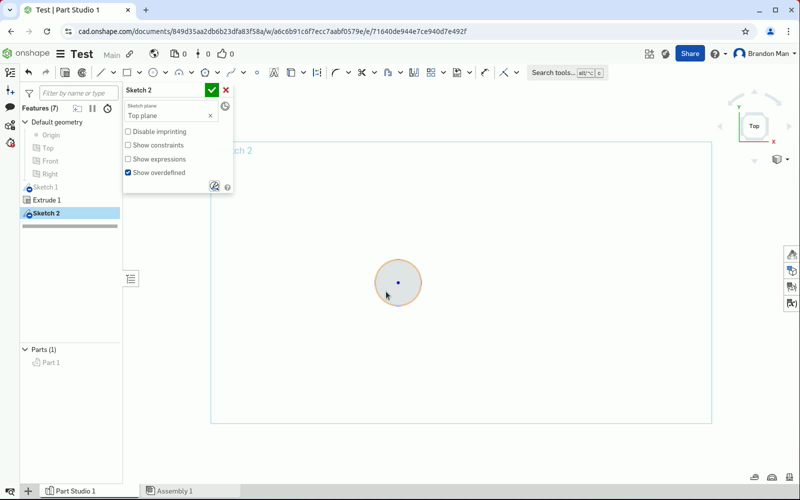
scroll(6)
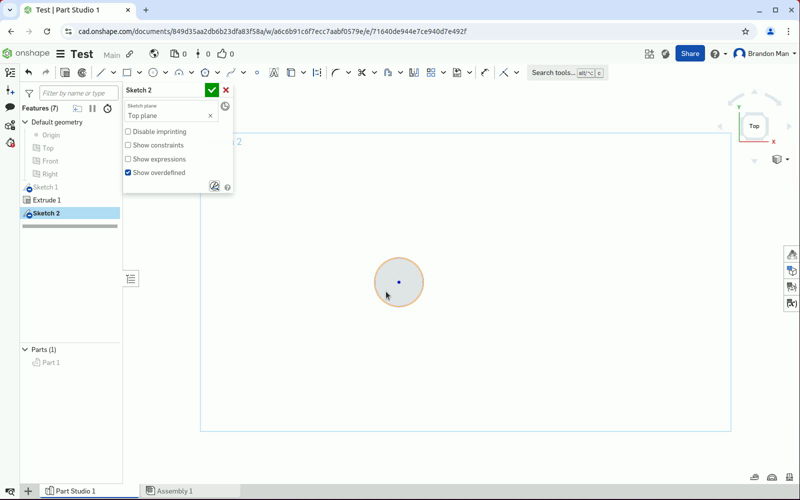
scroll(6)
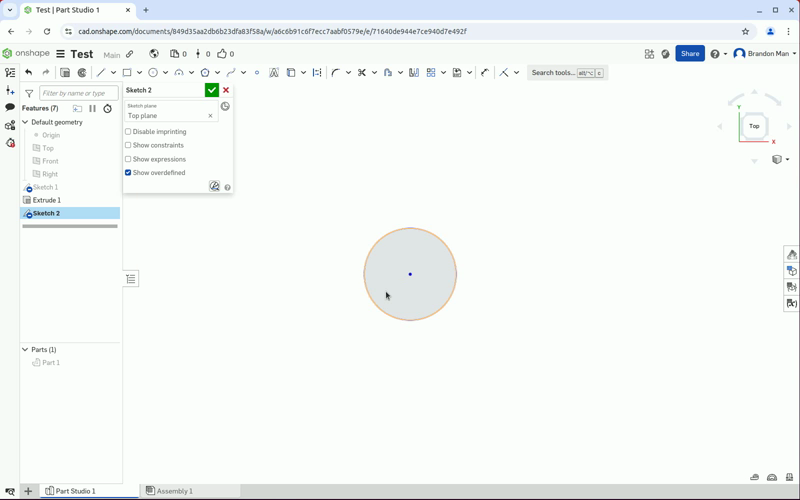
scroll(6)
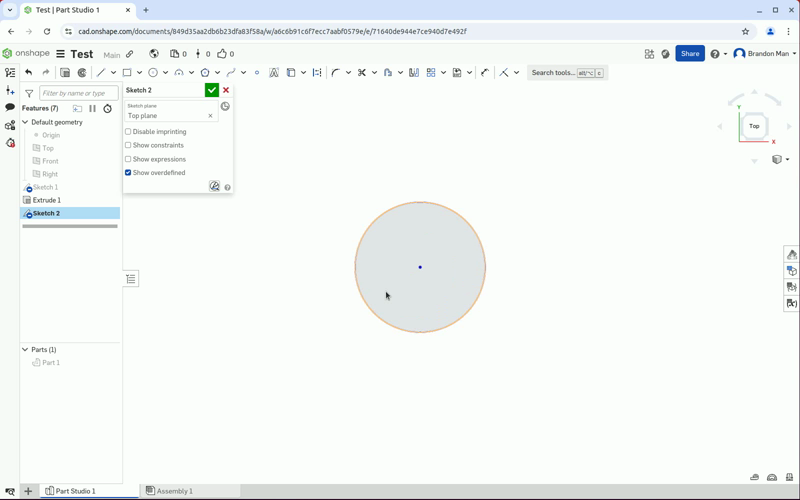
scroll(6)
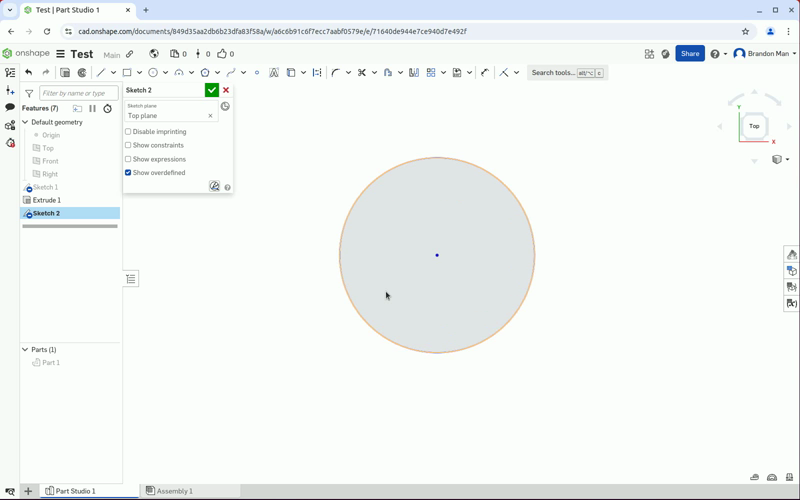
scroll(6)
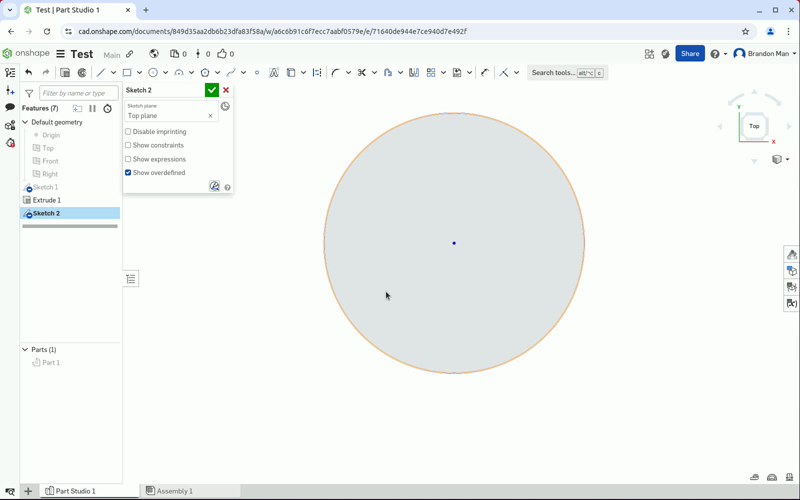
scroll(6)
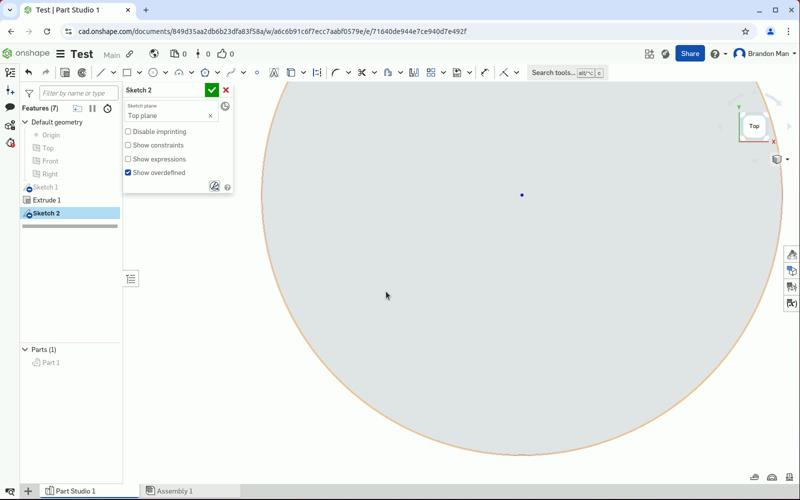
click(386, 291)
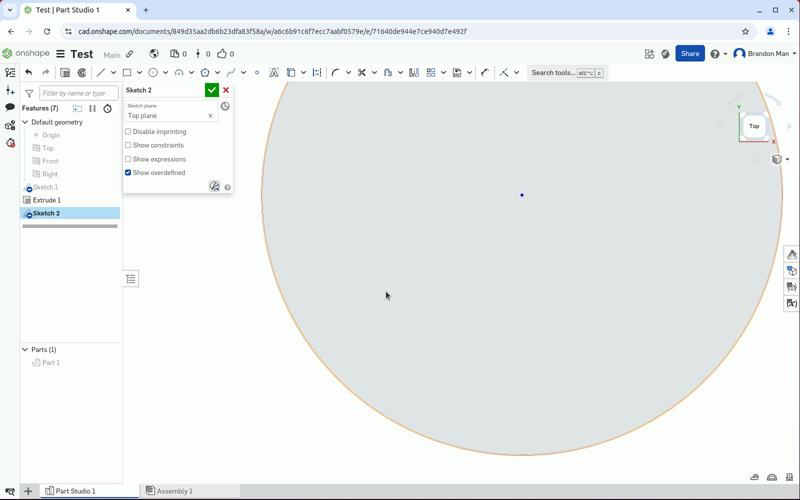
scroll(-6)
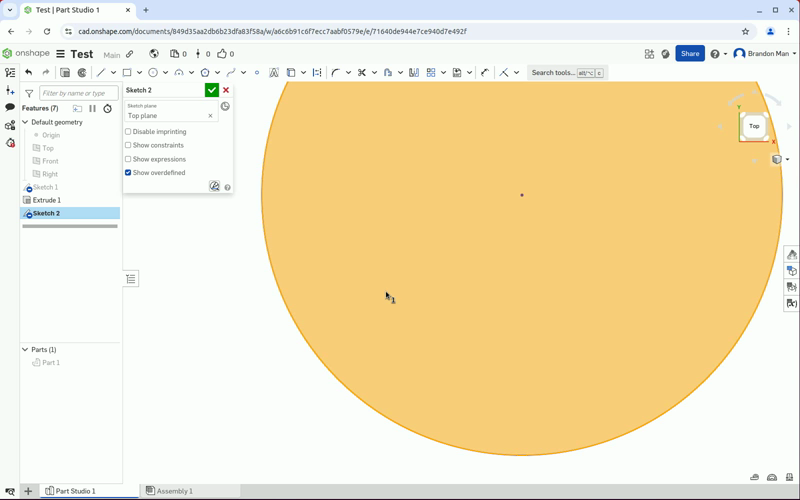
scroll(-6)
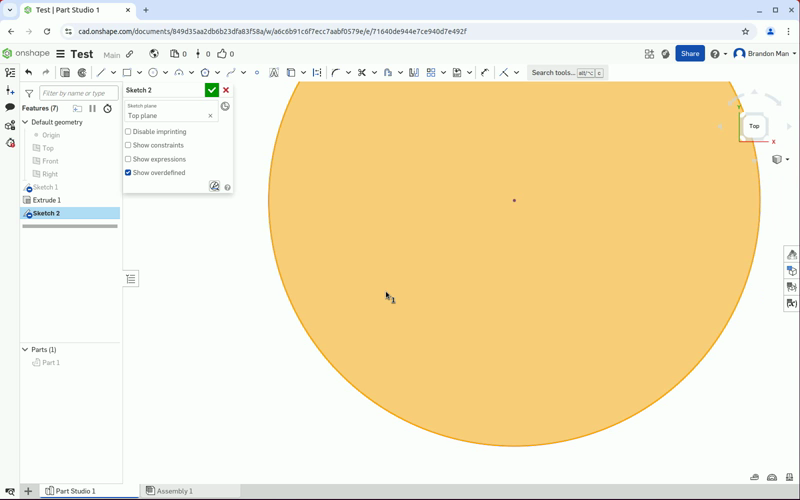
scroll(-6)
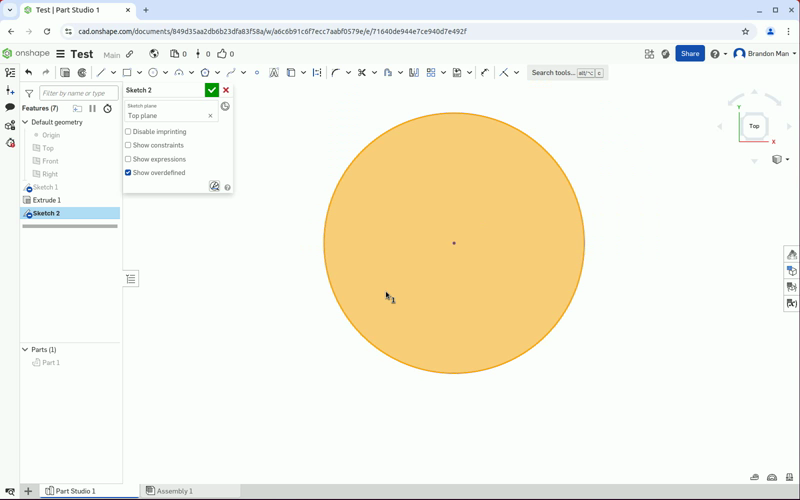
scroll(-6)
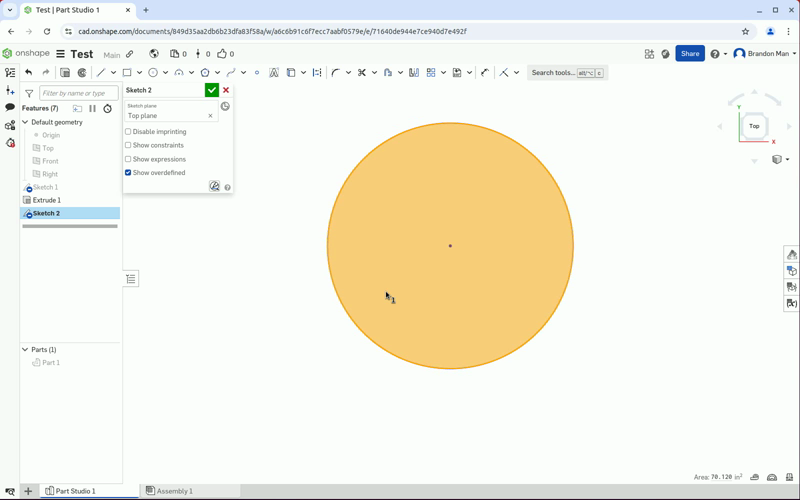
scroll(-6)
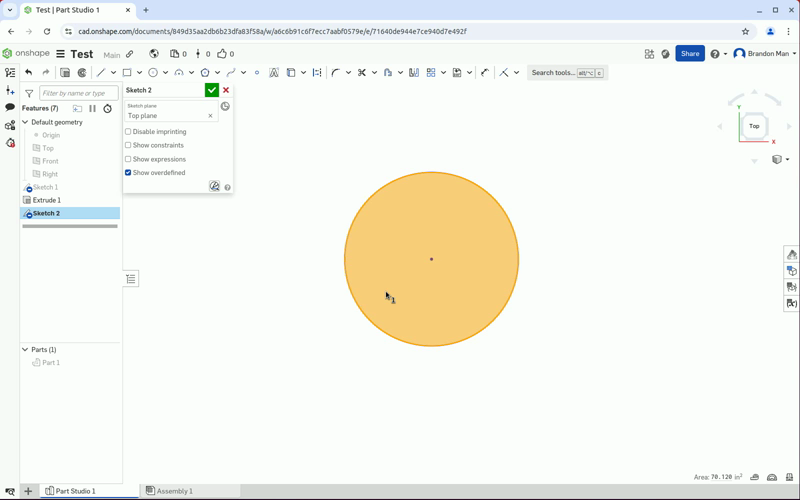
scroll(-6)
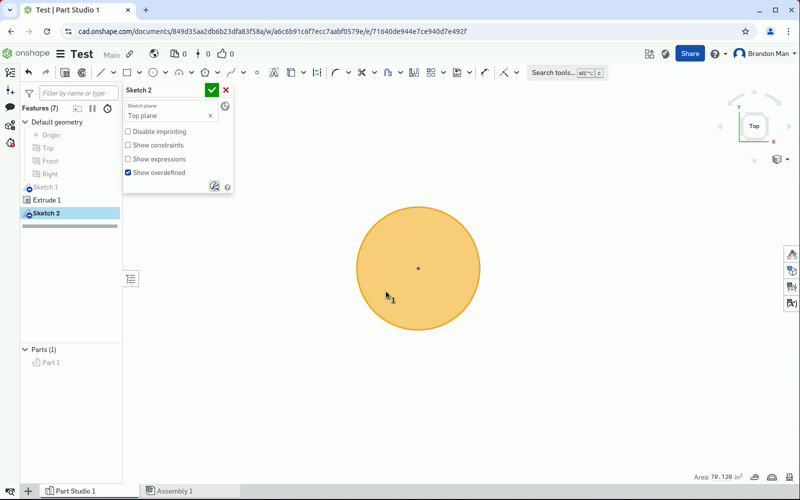
scroll(-6)
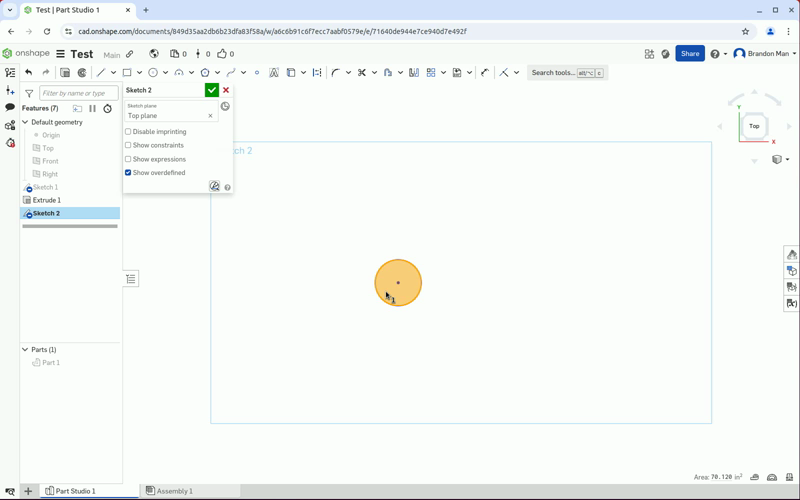
mouse_move(73, 352)
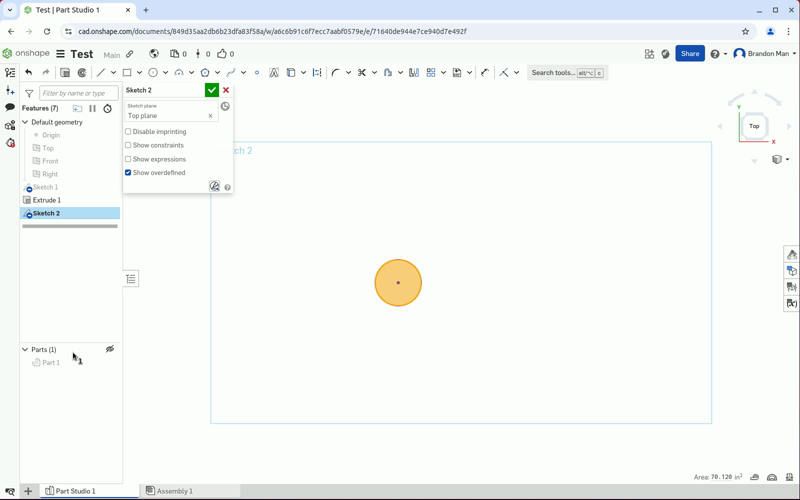
key(shift+y)
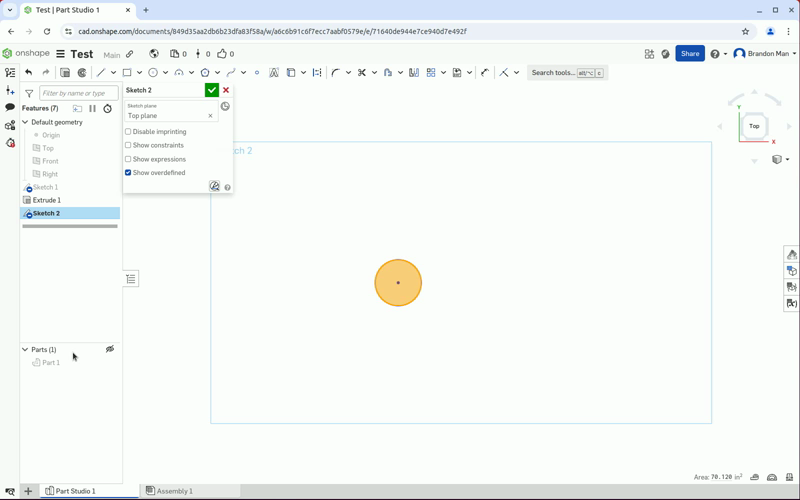
key(shift+e)
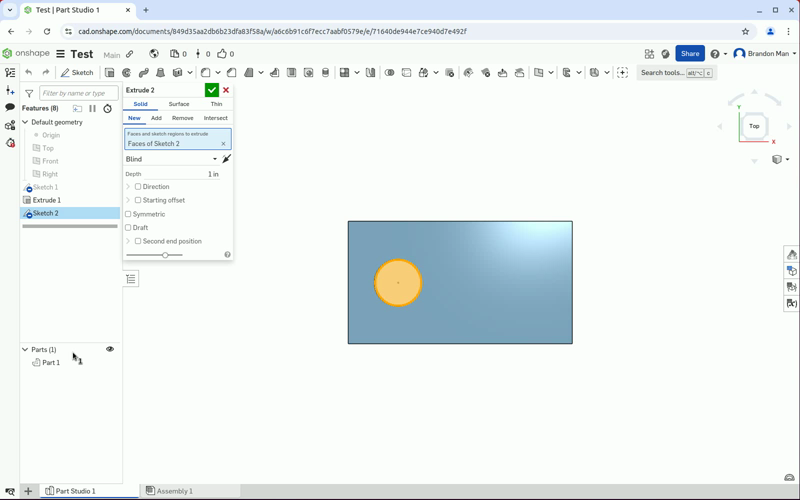
mouse_move(143, 106)
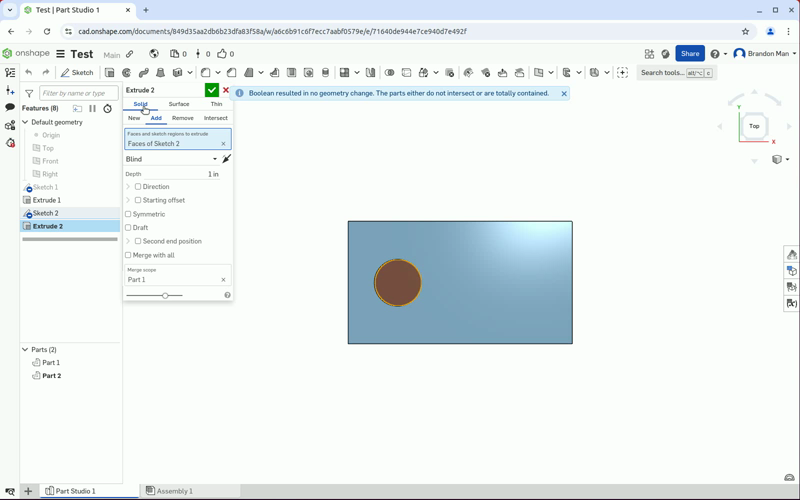
click(143, 106)
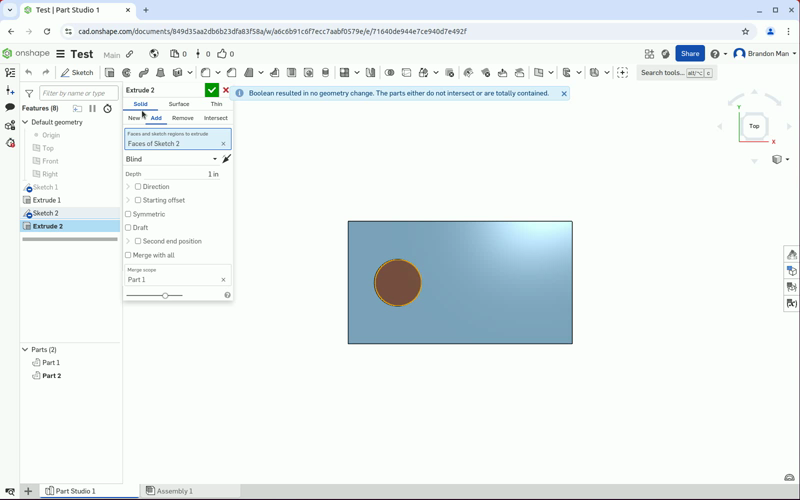
mouse_move(137, 120)
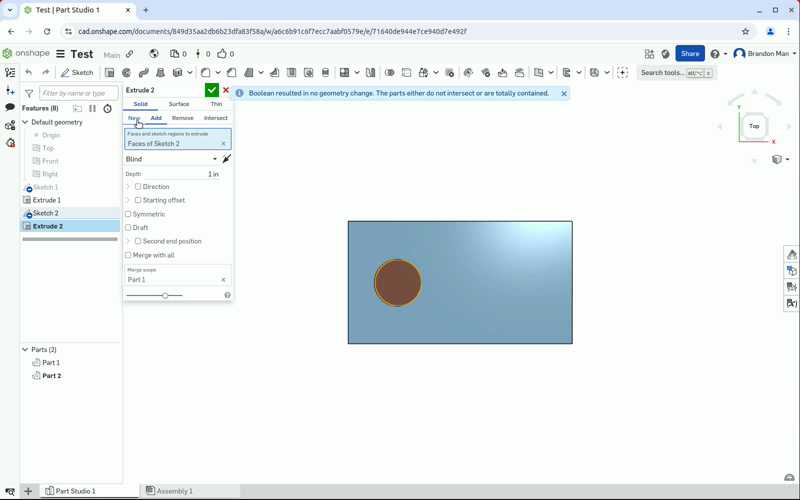
click(137, 120)
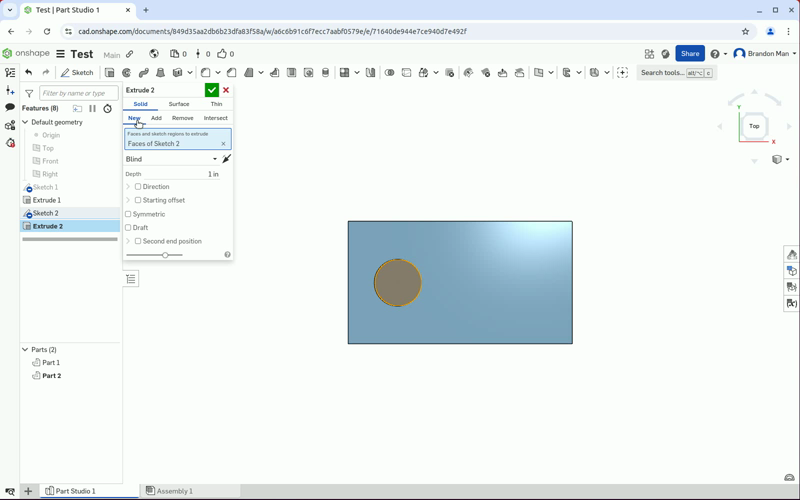
key(tab, 4)
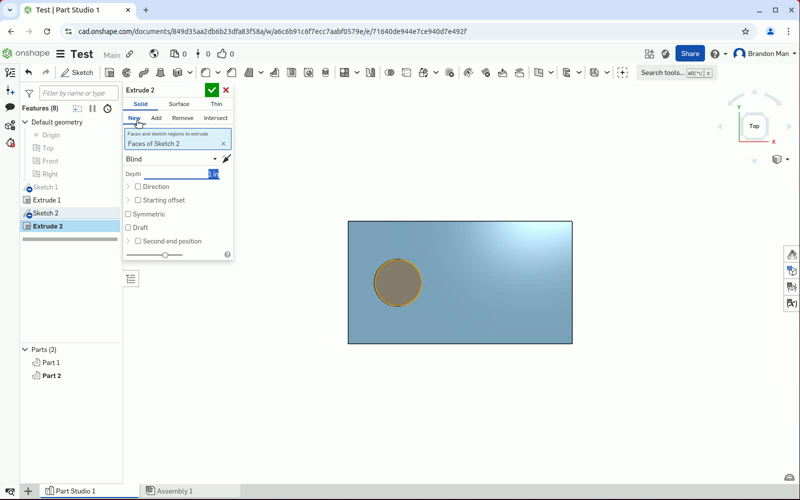
text(19.979)
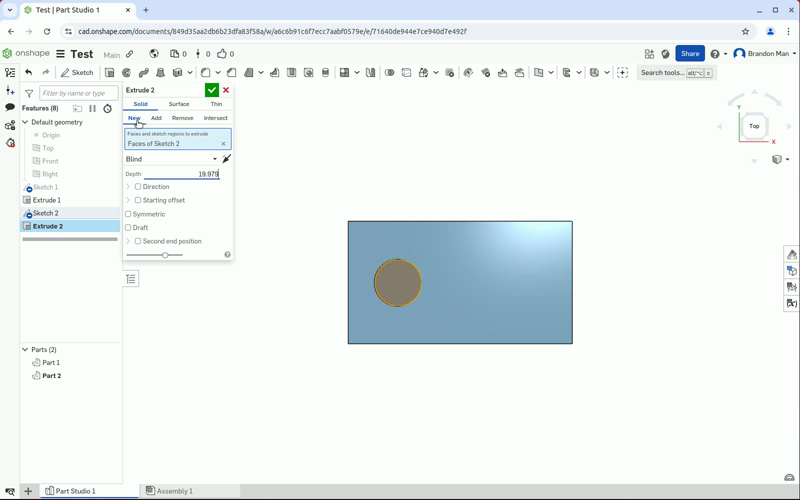
key(enter)
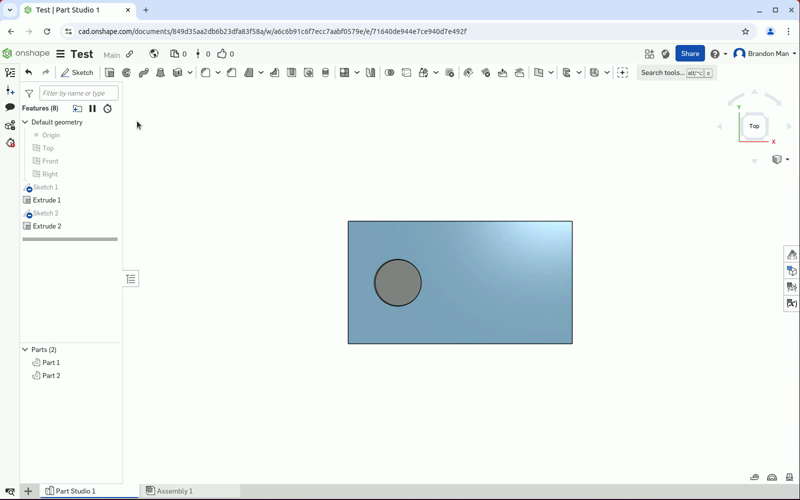
key(shift+h)
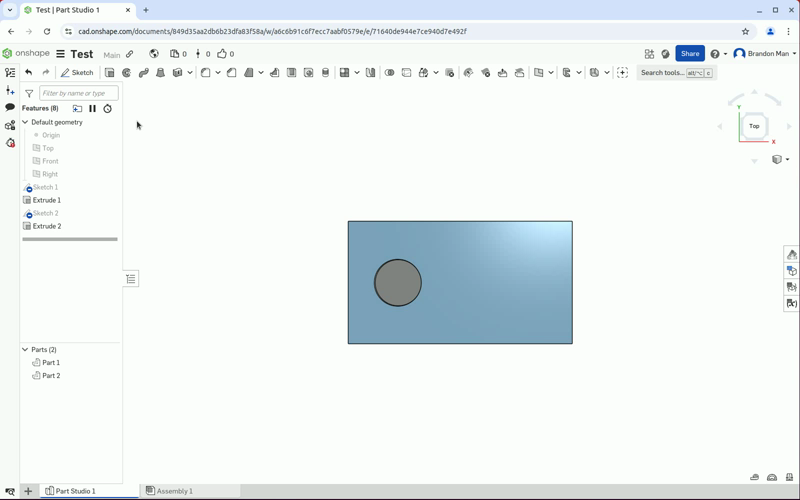
key(shift+h)
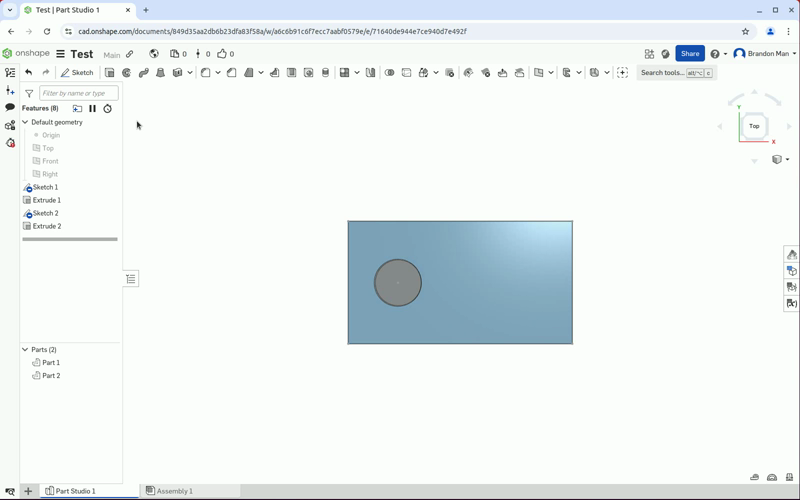
key(shift+7)
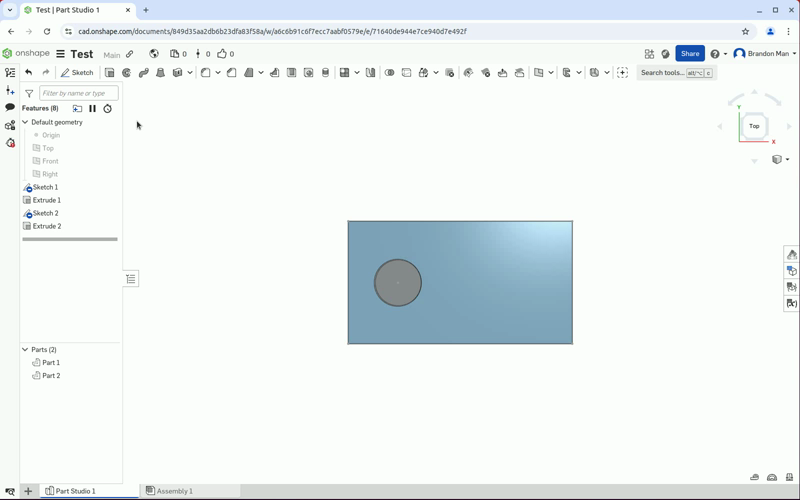
key(up, 3)
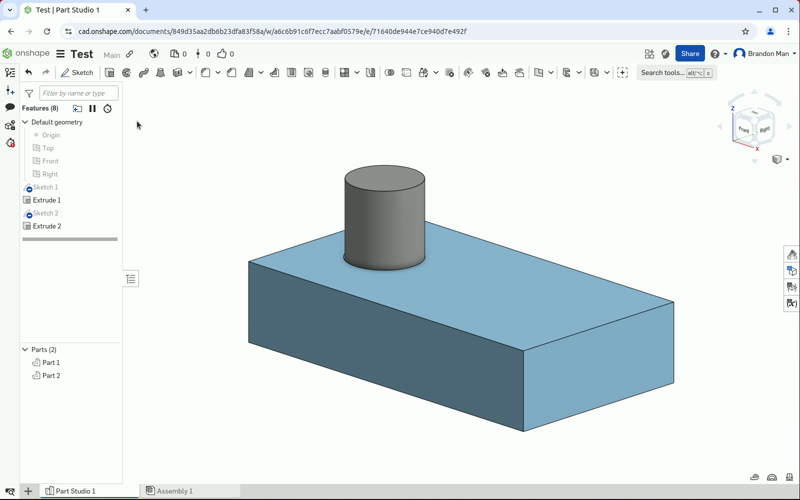
key(left, 3)
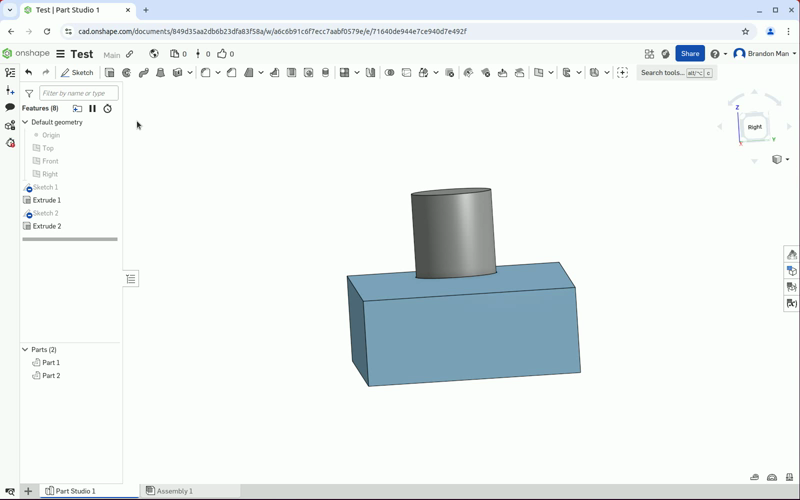
key(right, 3)
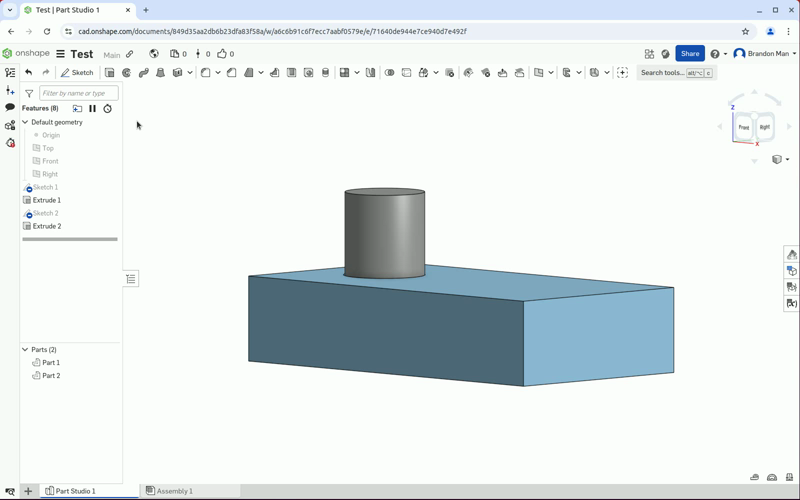
key(down, 3)
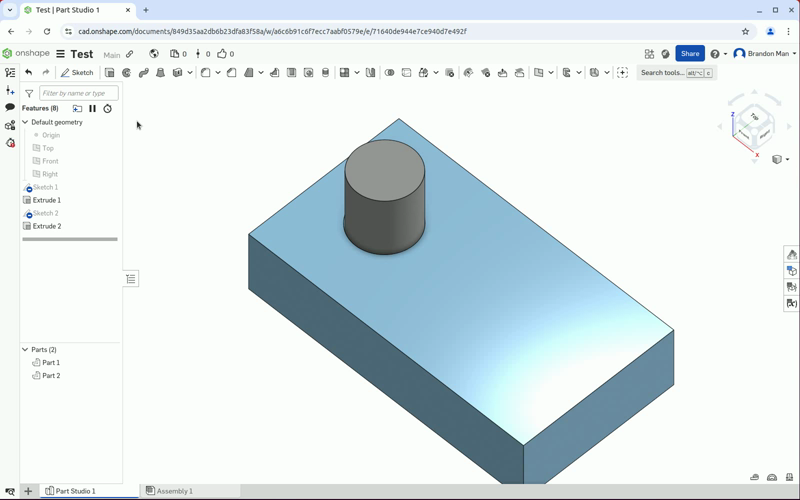
mouse_move(73, 189)
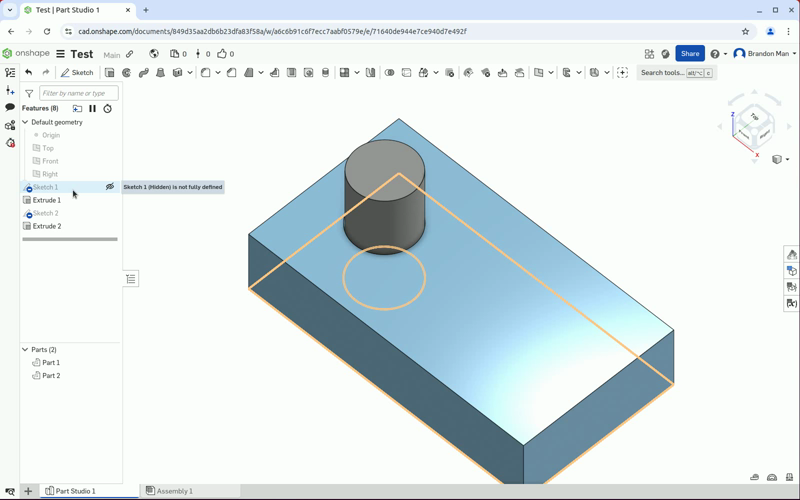
click(73, 189)